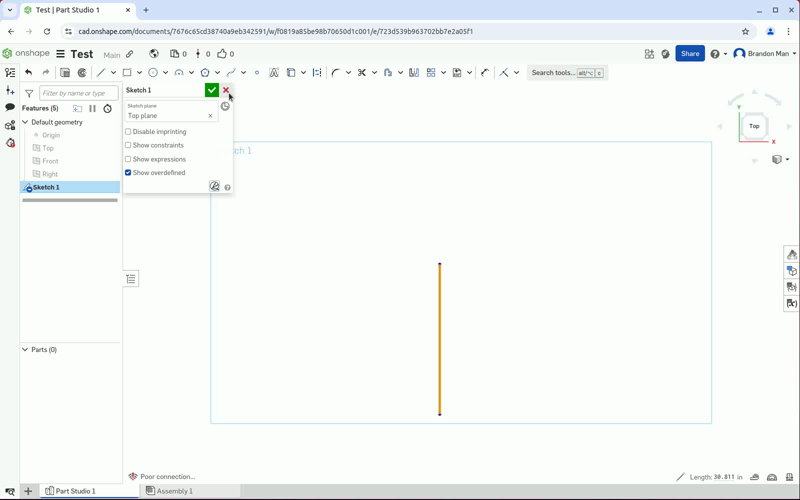
key(shift+h)
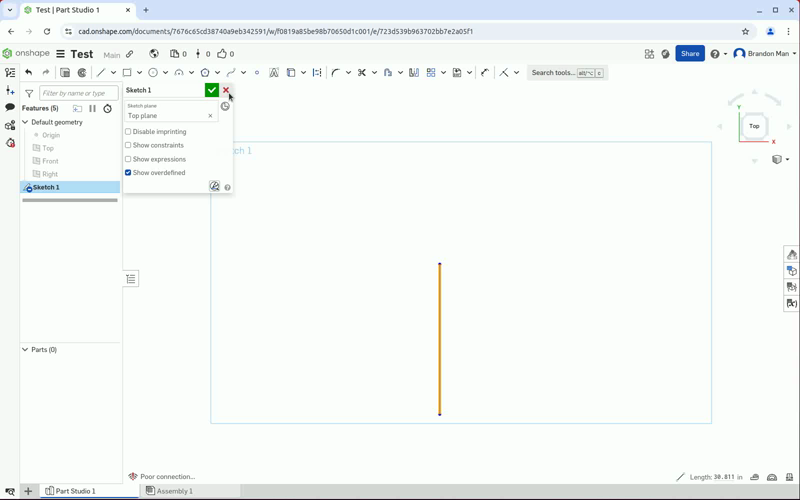
key(shift+s)
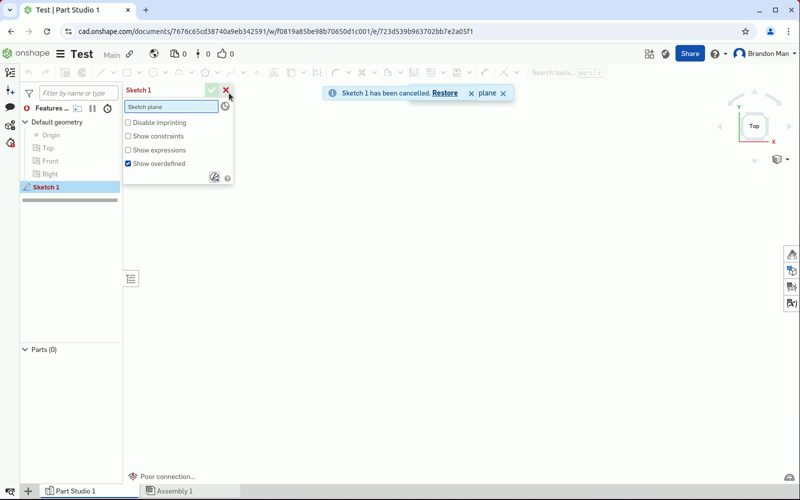
mouse_move(73, 150)
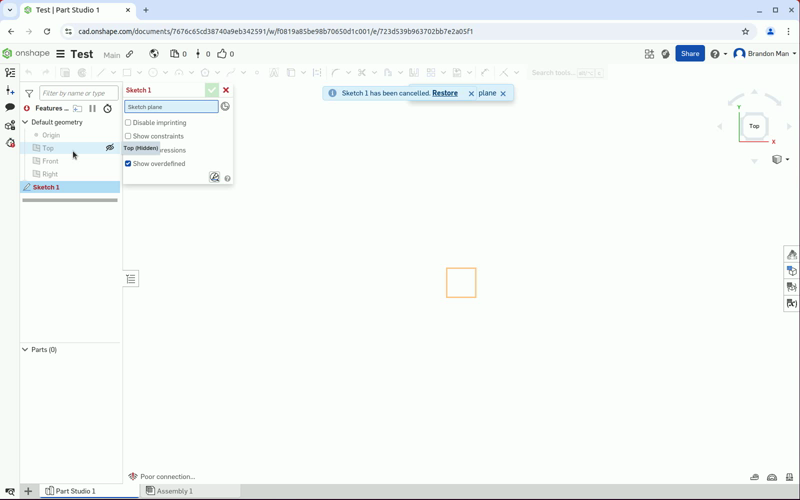
click(73, 150)
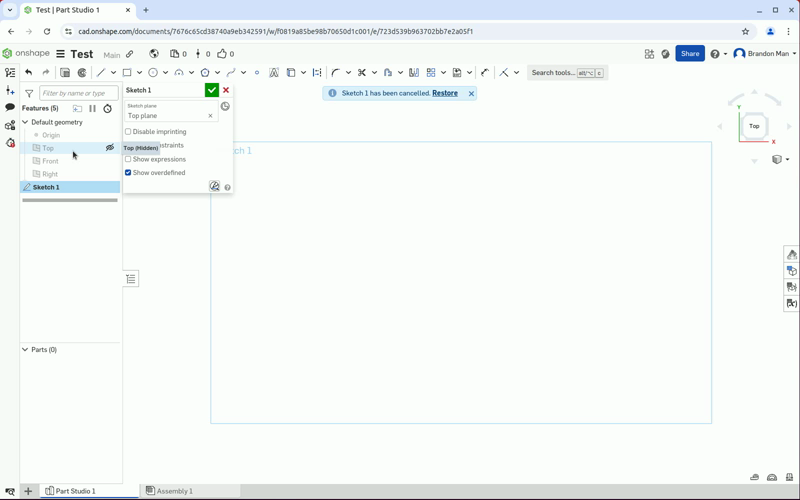
mouse_move(73, 352)
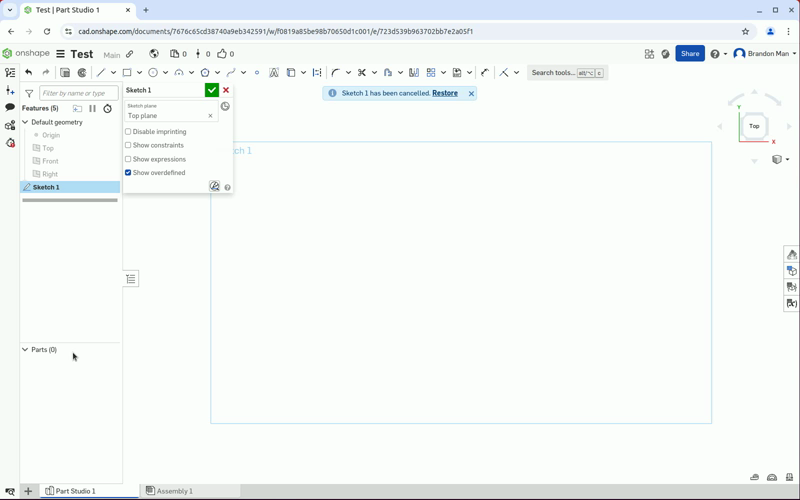
key(y)
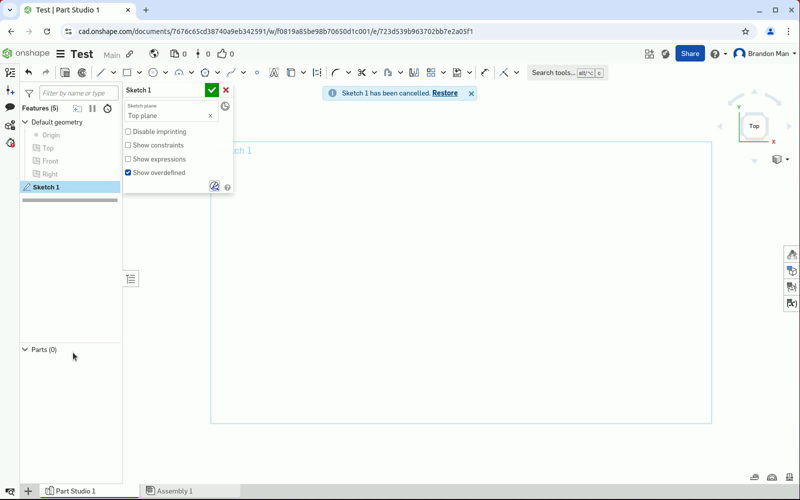
key(l)
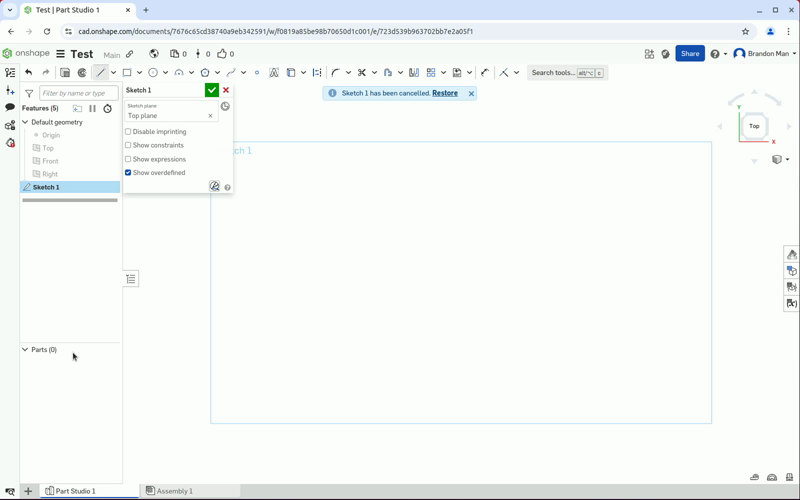
key_down(shift)
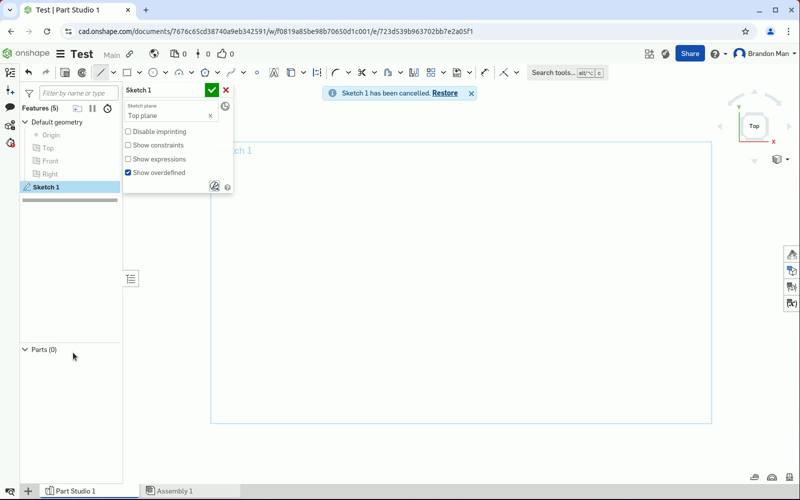
mouse_move(379, 352)
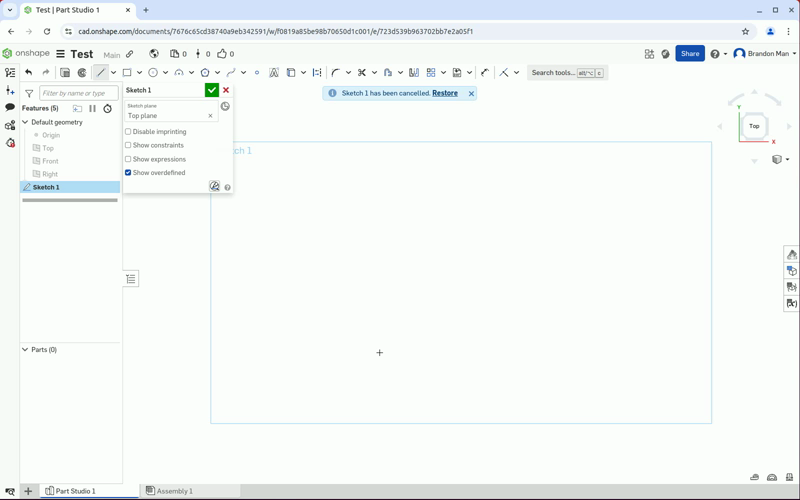
click(379, 352)
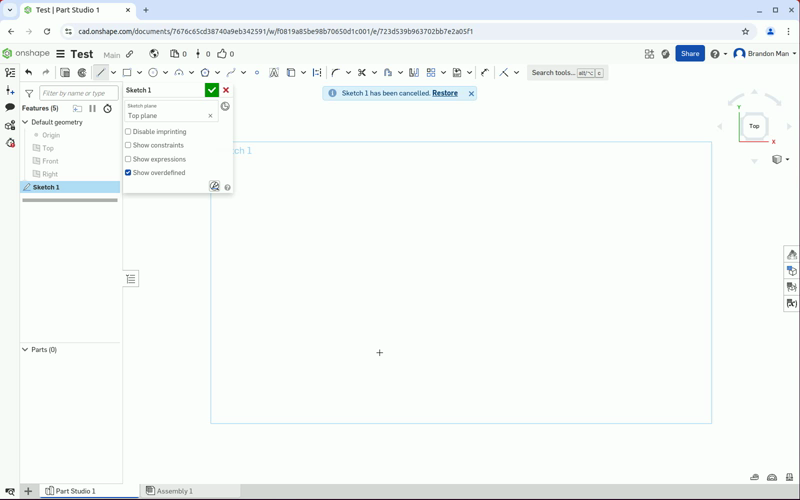
key_up(shift)
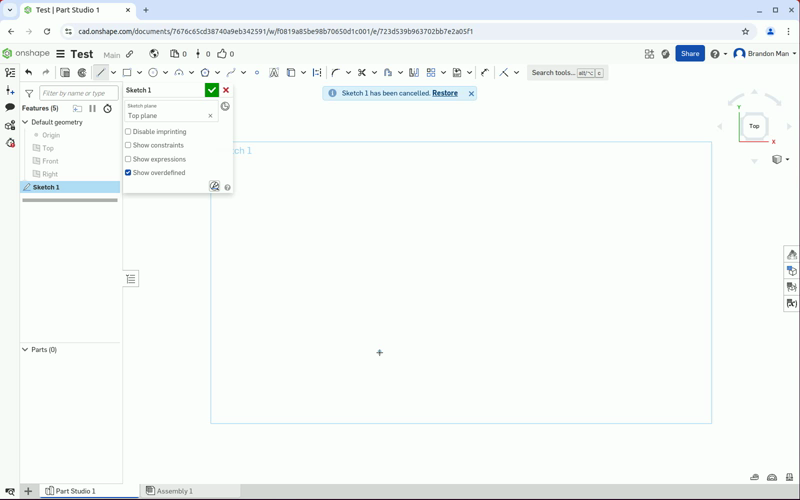
key_down(shift)
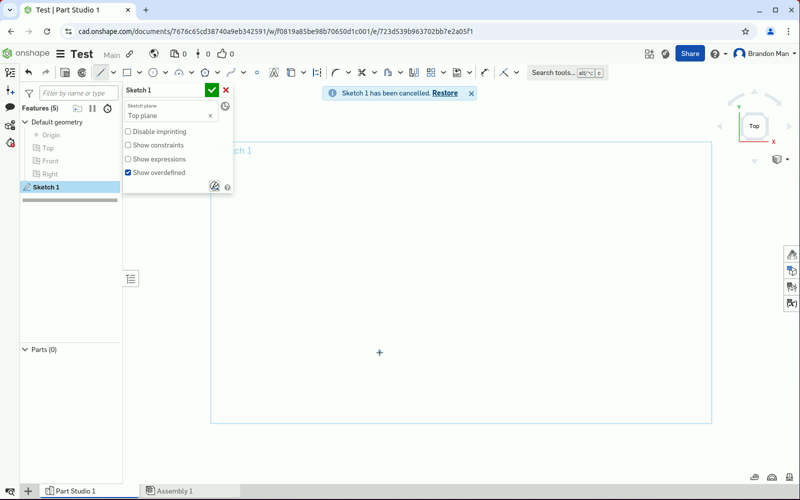
mouse_move(572, 352)
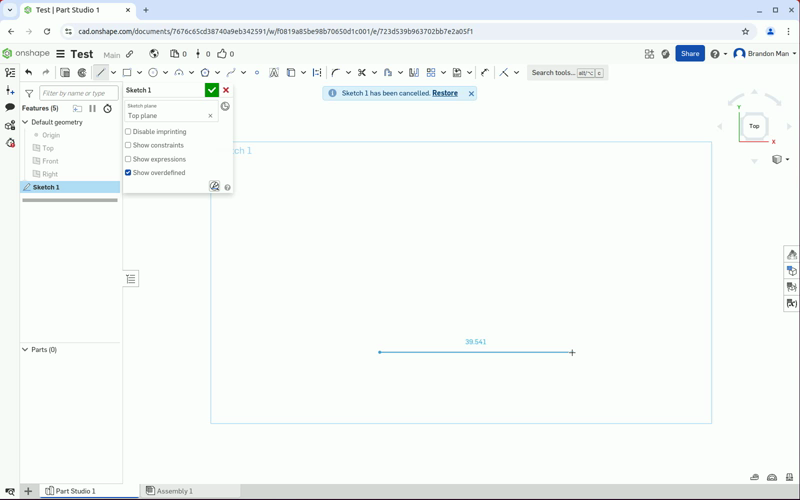
click(572, 352)
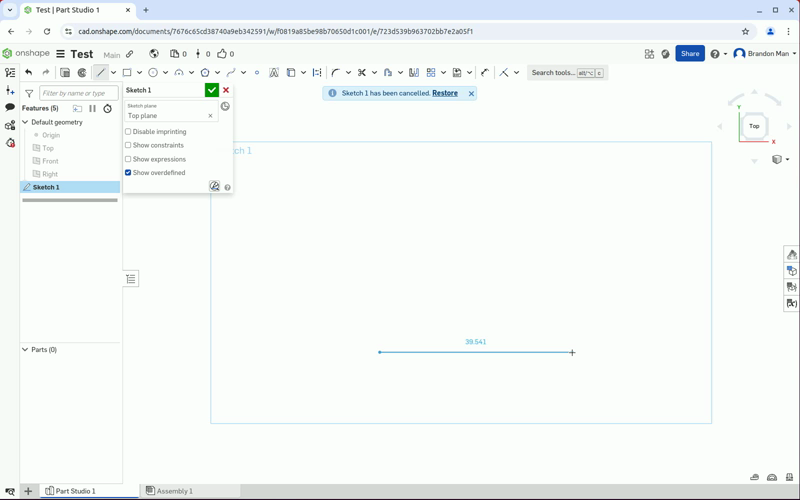
key_up(shift)
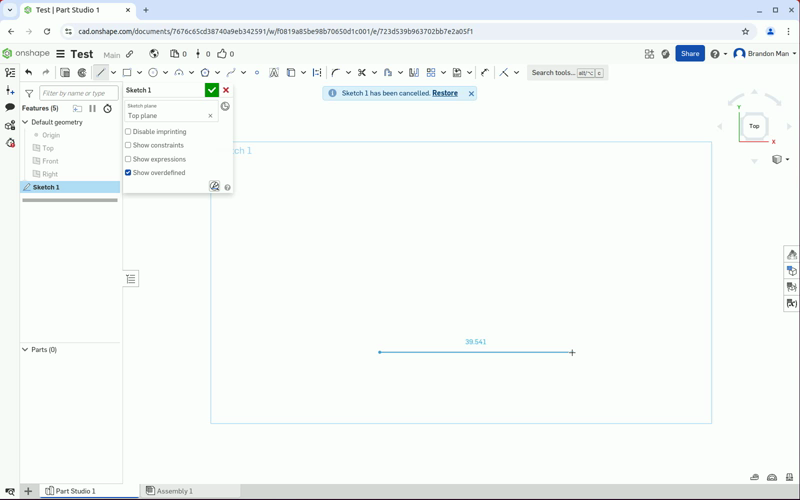
key_down(shift)
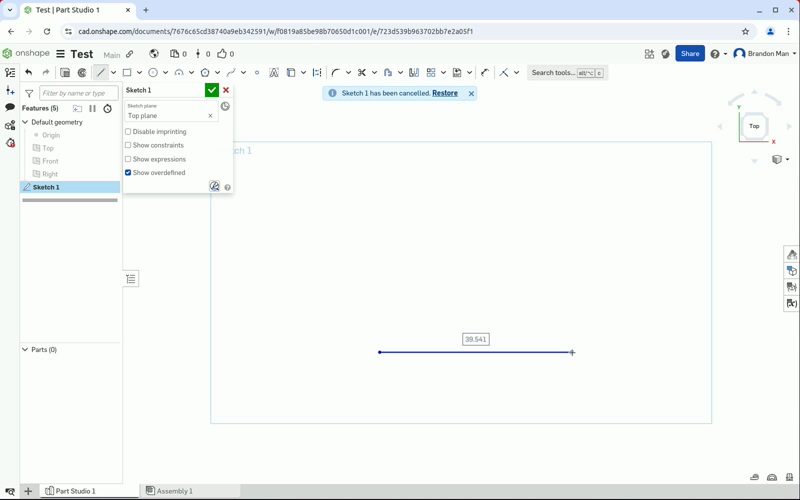
mouse_move(572, 192)
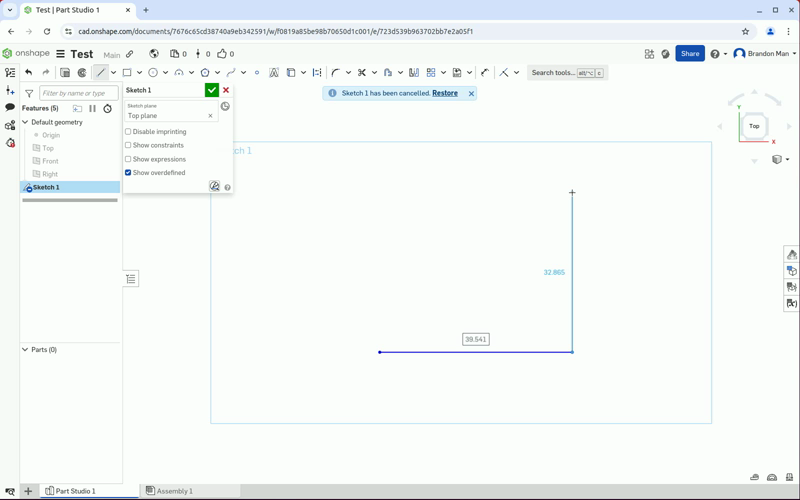
click(572, 192)
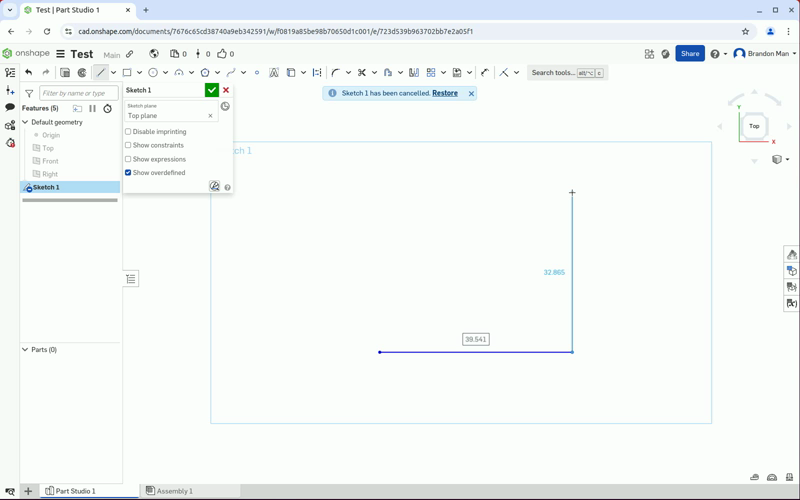
key_up(shift)
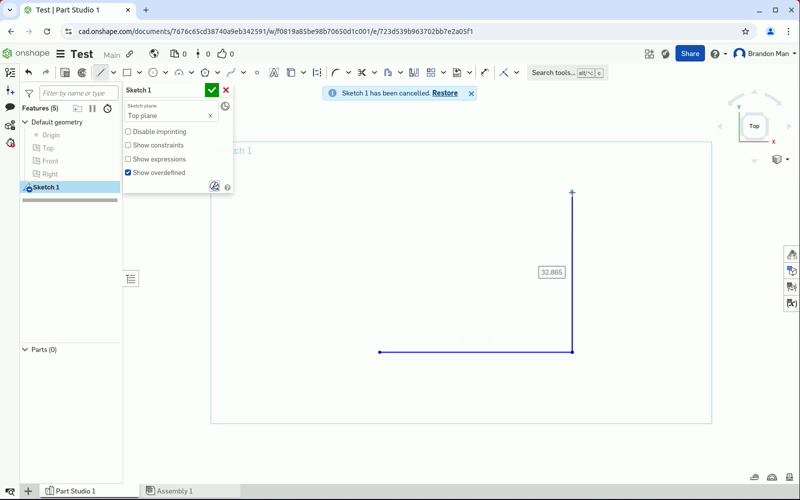
key_down(shift)
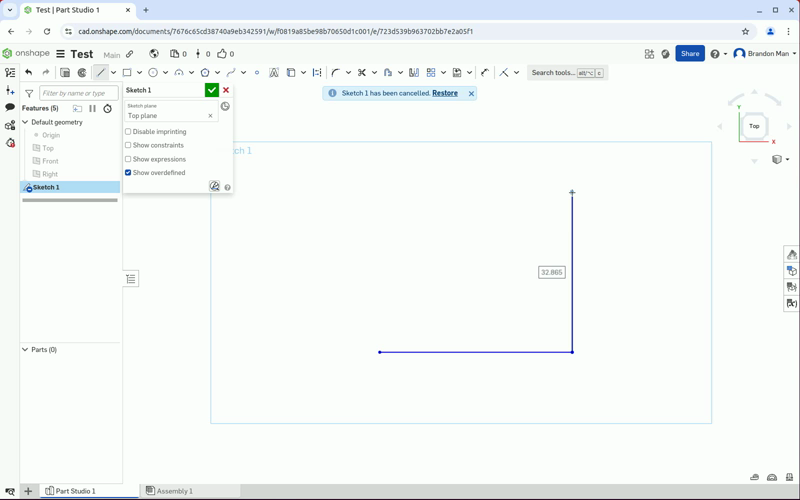
mouse_move(379, 192)
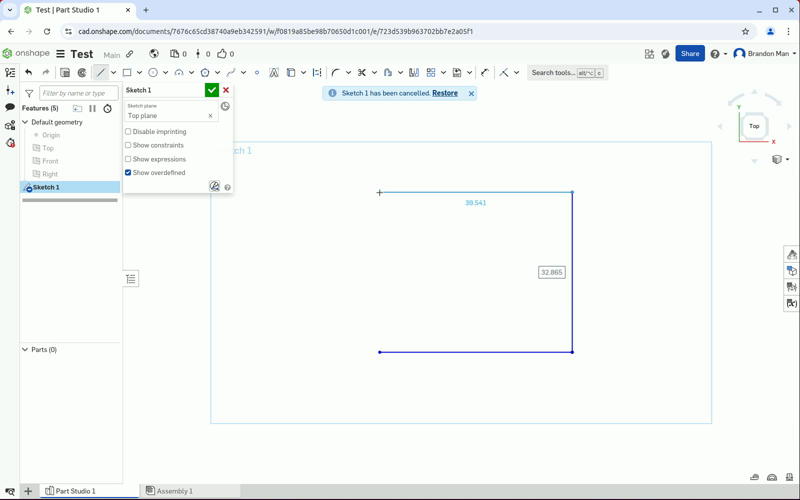
click(379, 192)
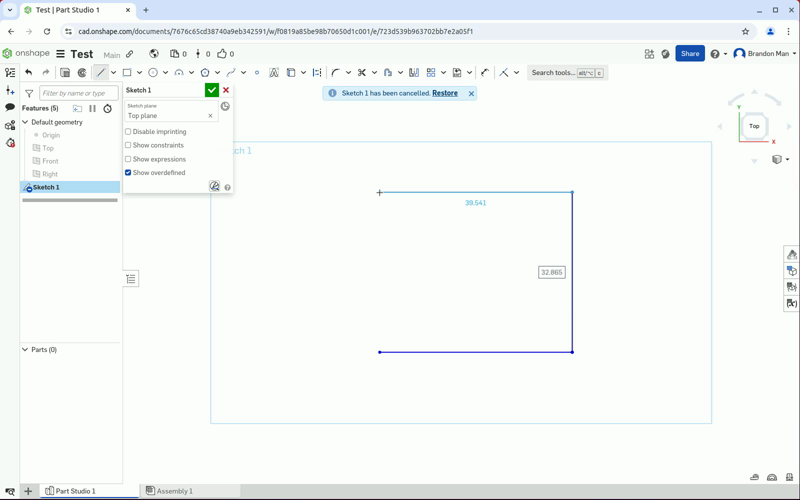
key_up(shift)
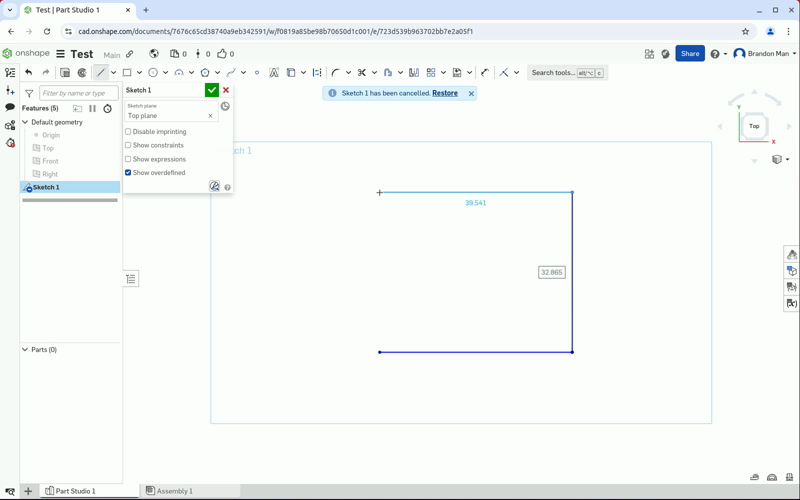
key_down(shift)
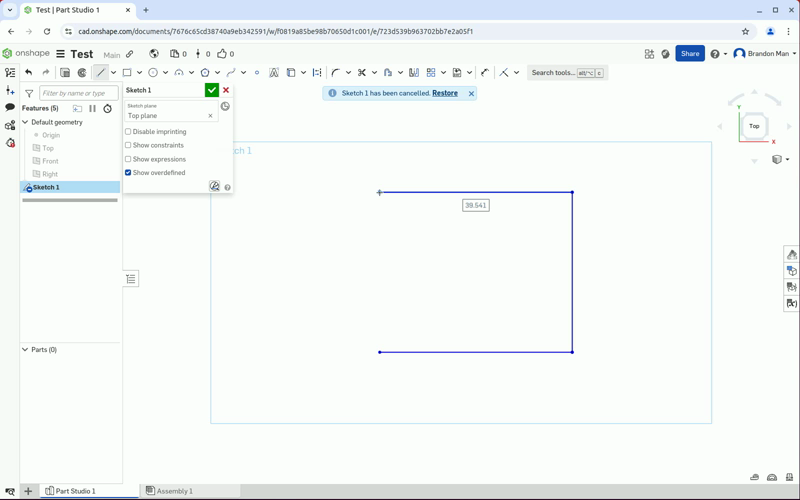
mouse_move(379, 352)
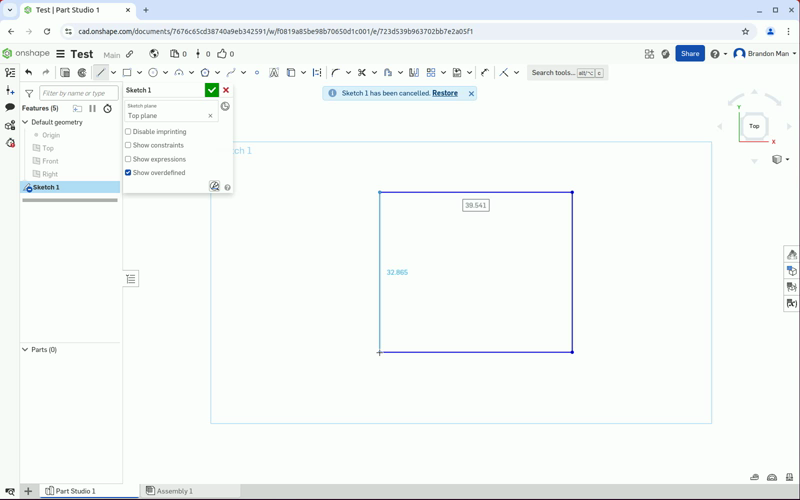
key_up(shift)
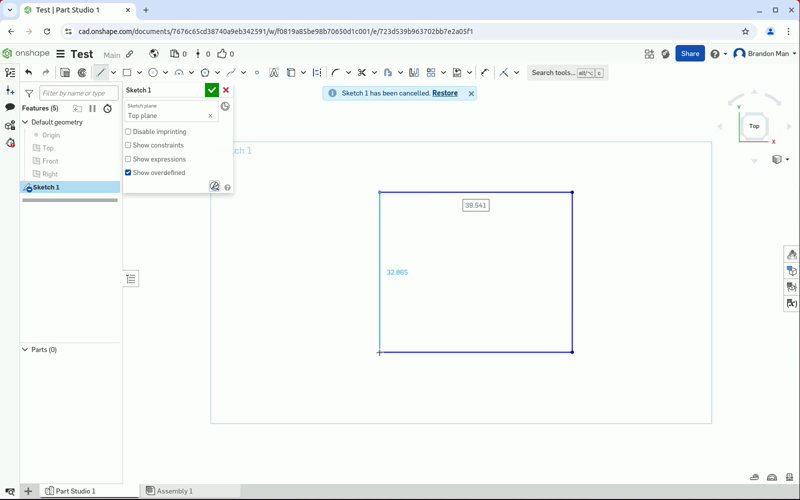
click(379, 352)
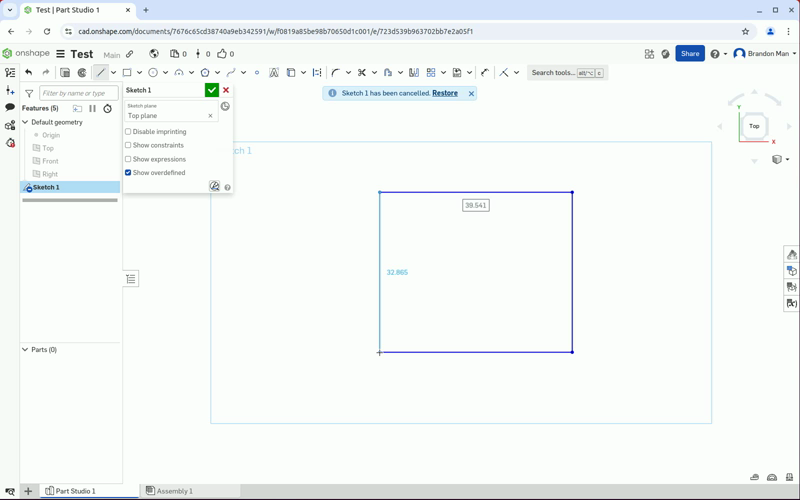
key(esc)
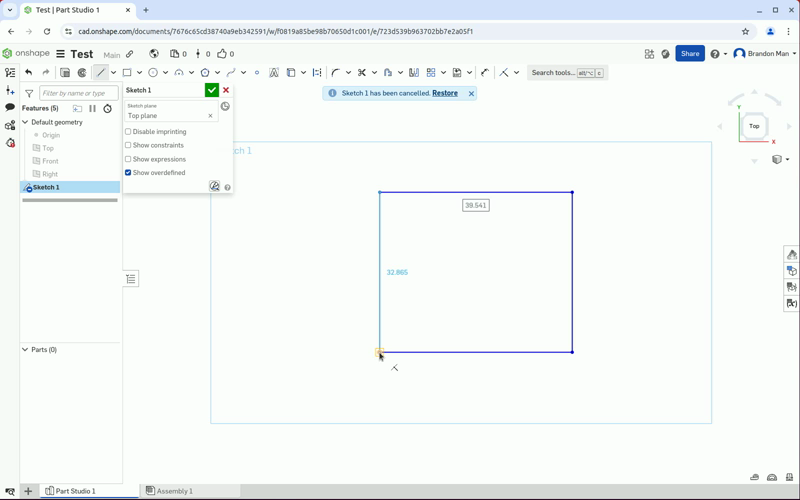
mouse_move(533, 266)
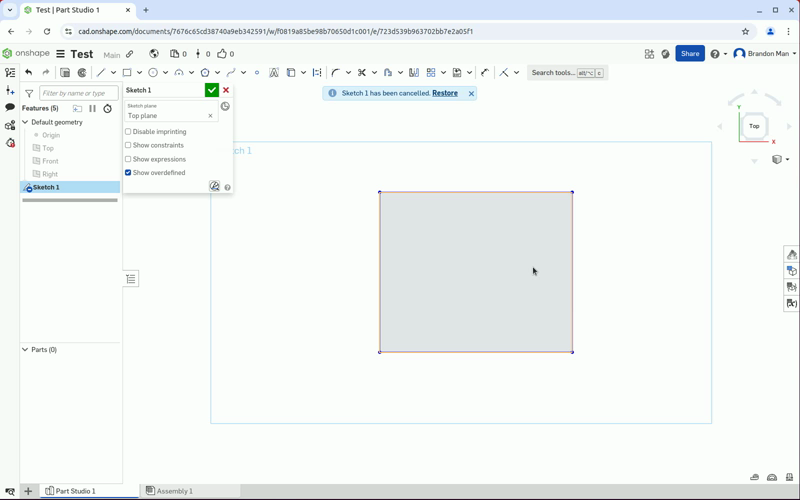
click(533, 266)
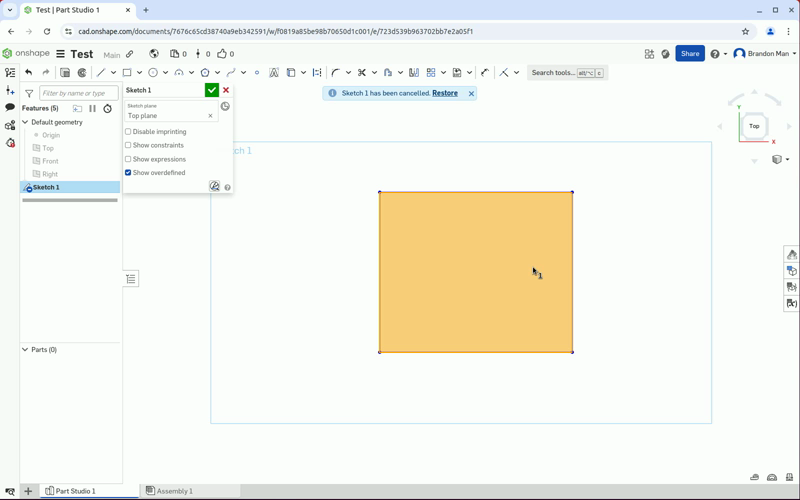
mouse_move(73, 352)
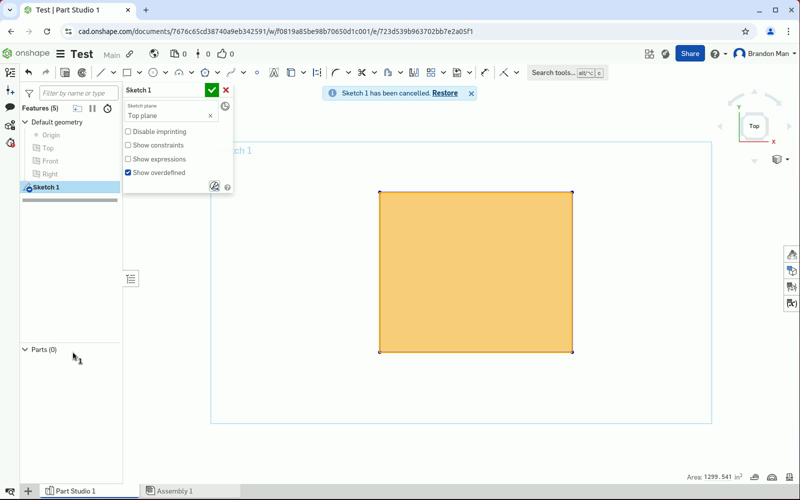
key(shift+y)
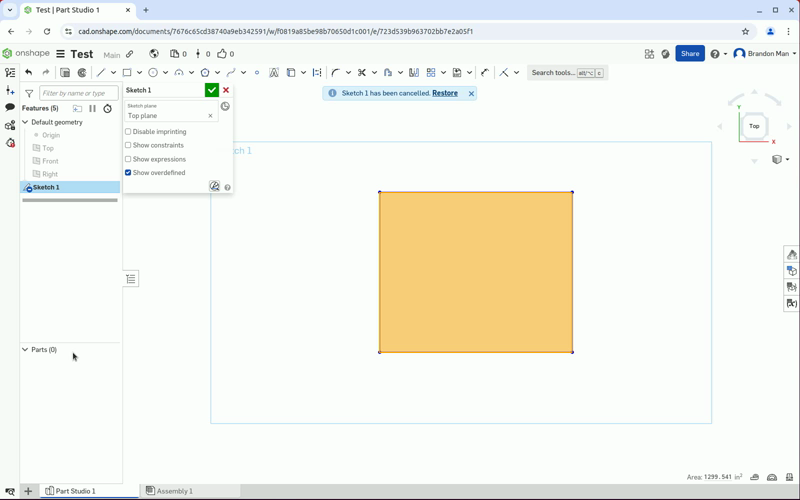
key(shift+e)
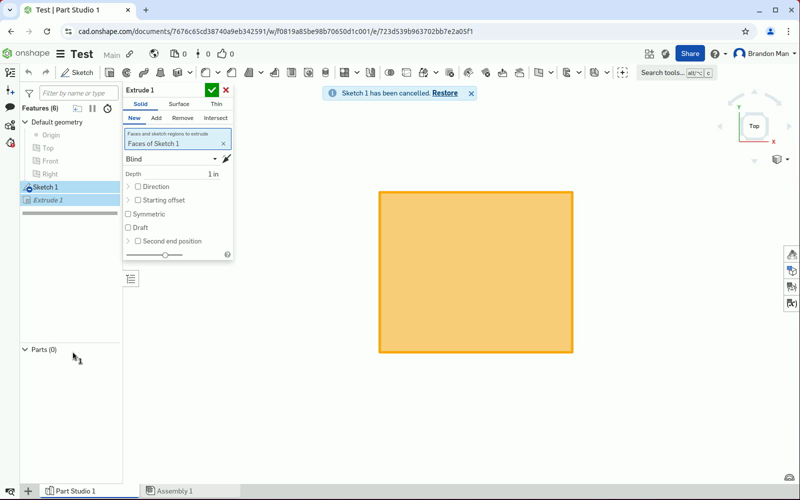
mouse_move(143, 106)
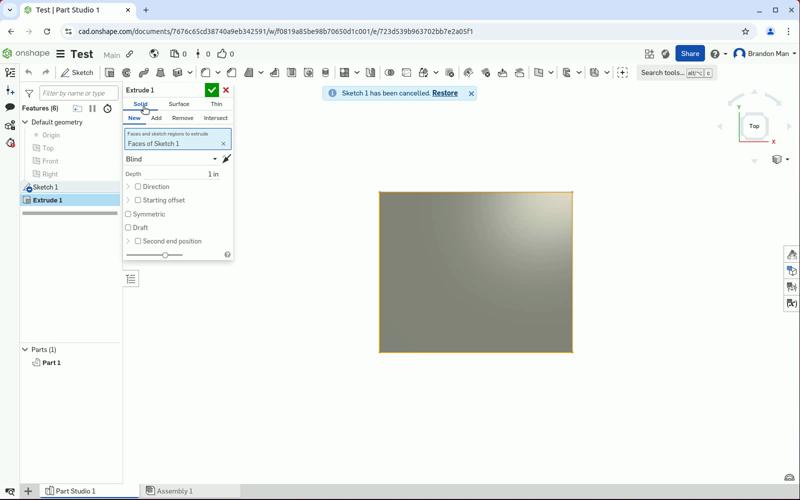
click(143, 106)
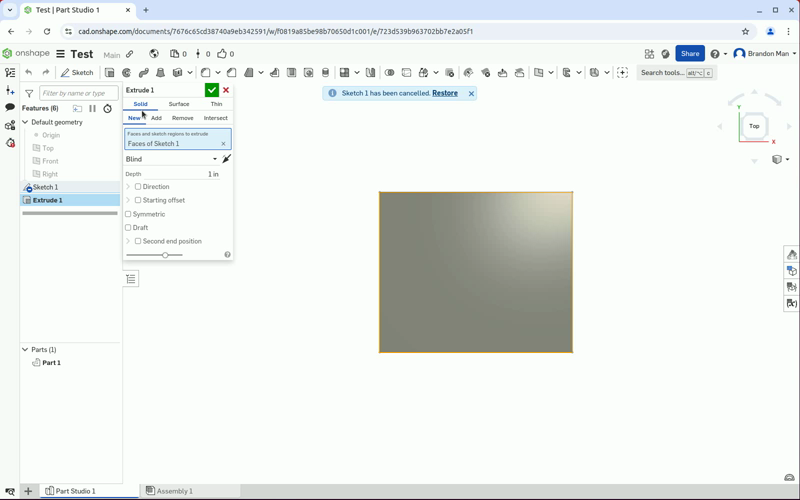
mouse_move(137, 120)
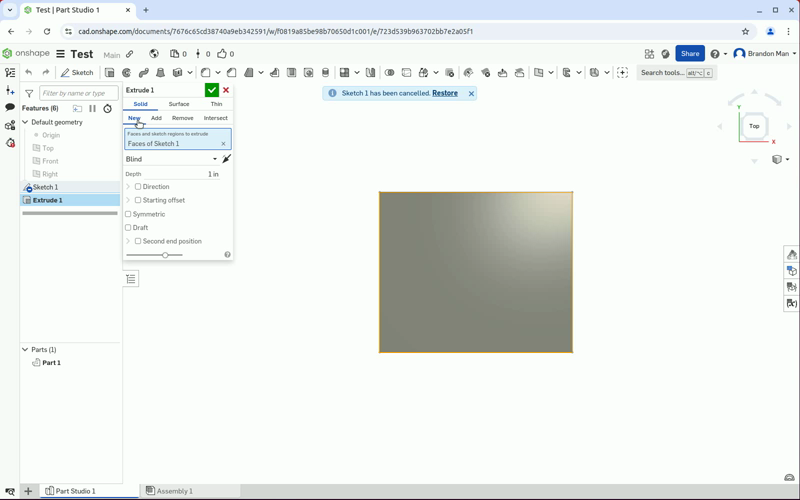
click(137, 120)
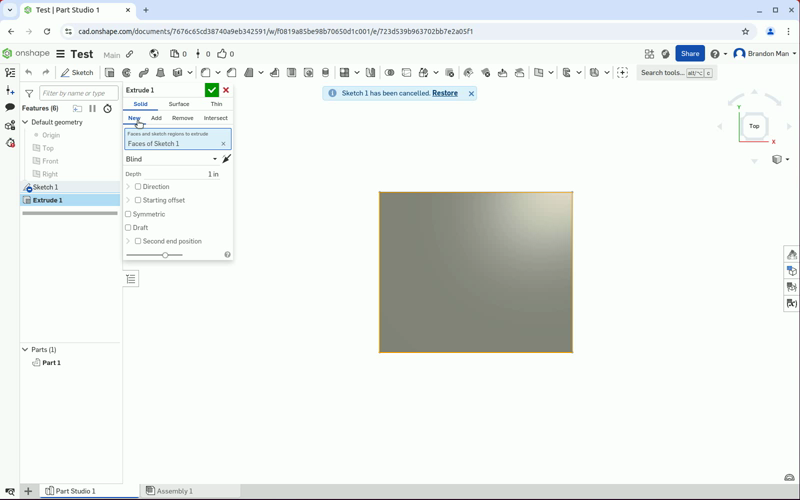
key(tab, 4)
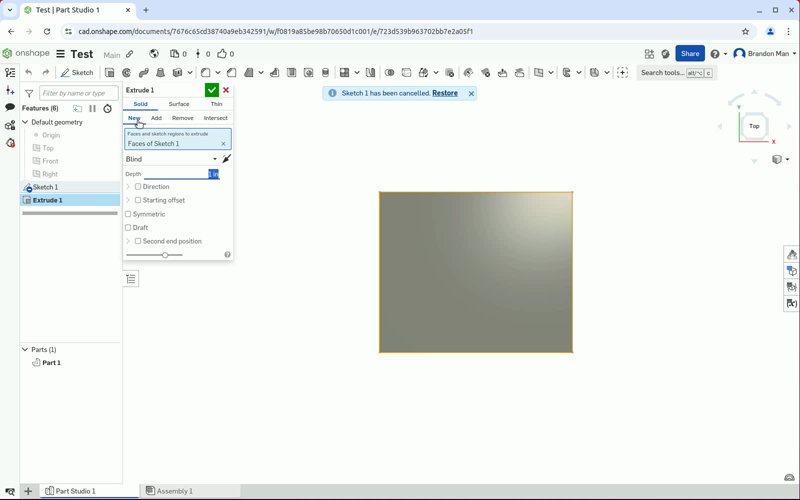
text(1.204)
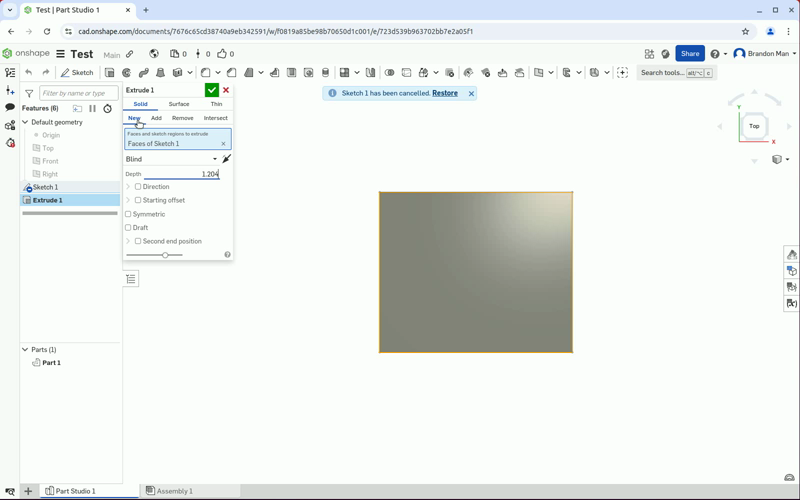
key(enter)
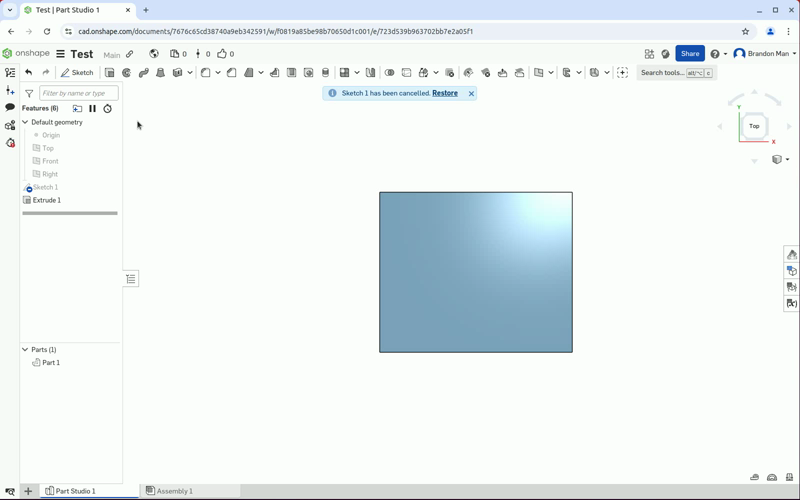
key(shift+h)
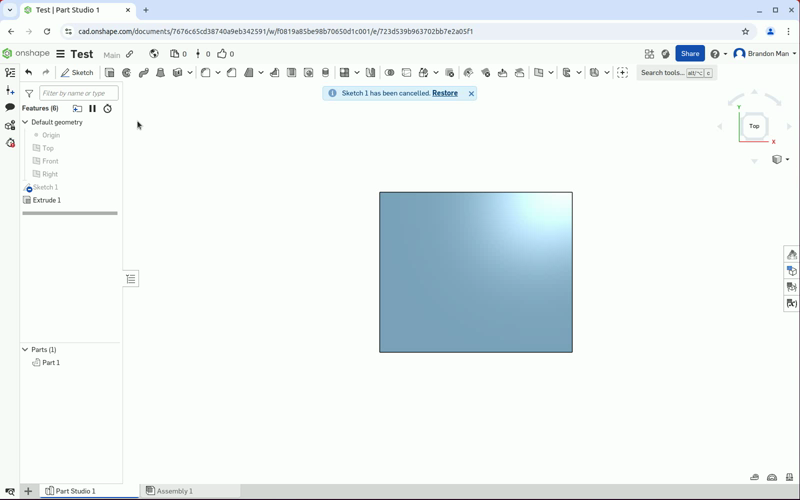
key(shift+h)
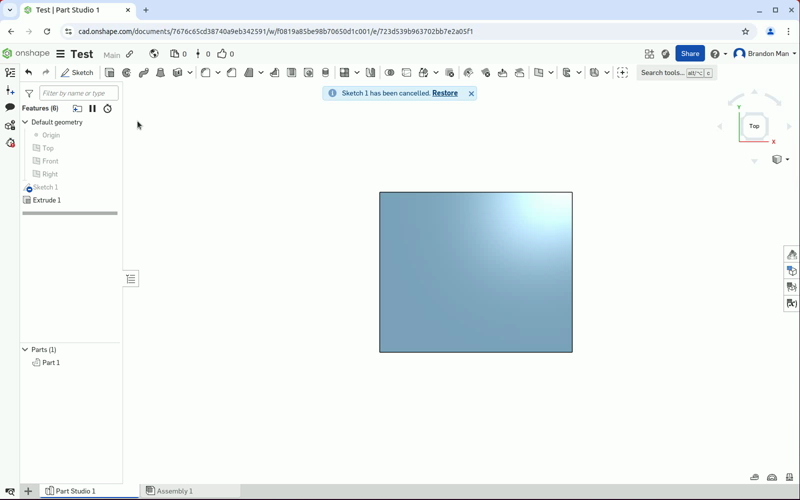
mouse_move(73, 189)
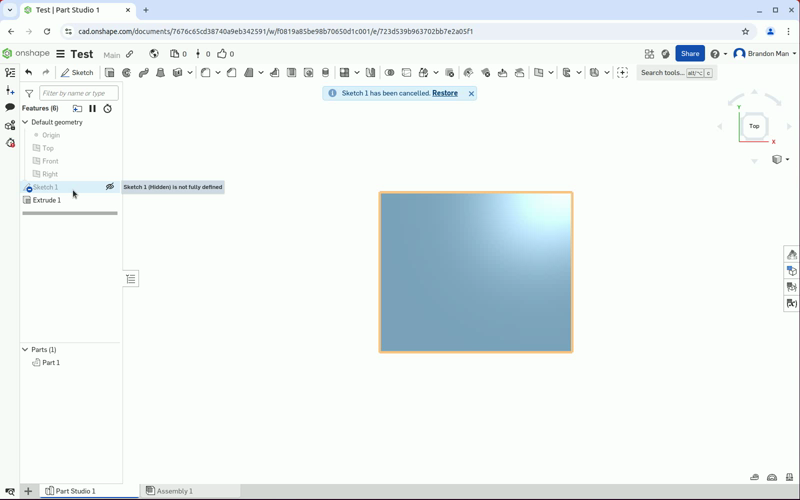
click(73, 189)
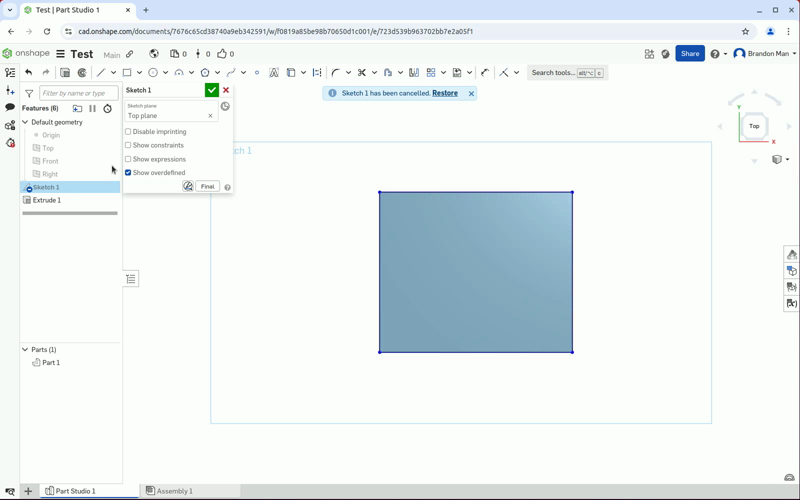
mouse_move(229, 92)
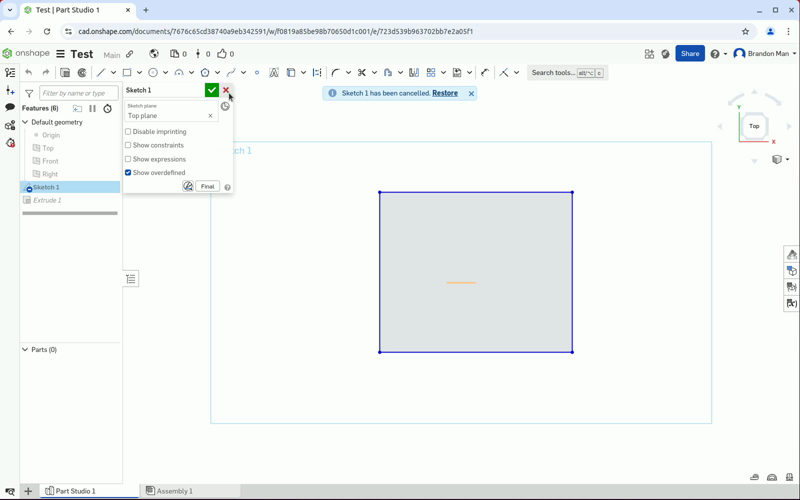
click(229, 92)
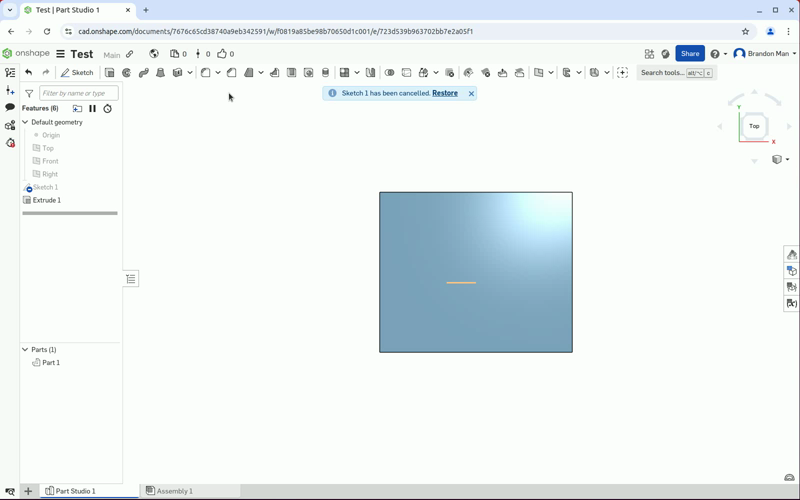
mouse_move(541, 75)
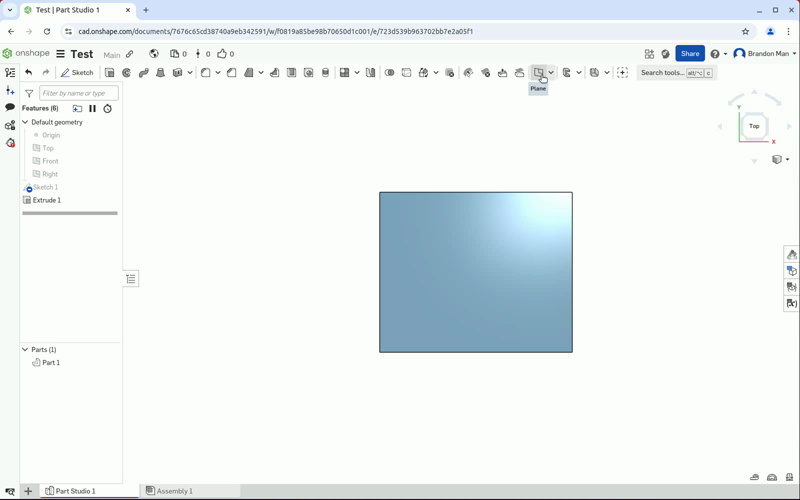
click(541, 75)
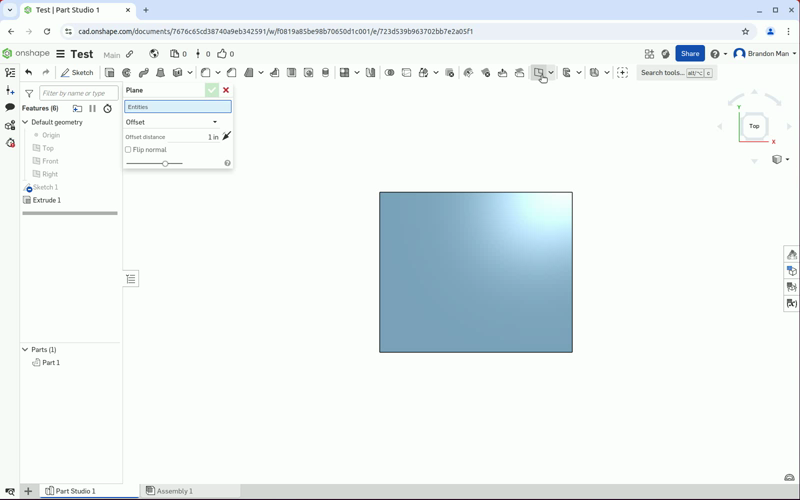
mouse_move(73, 150)
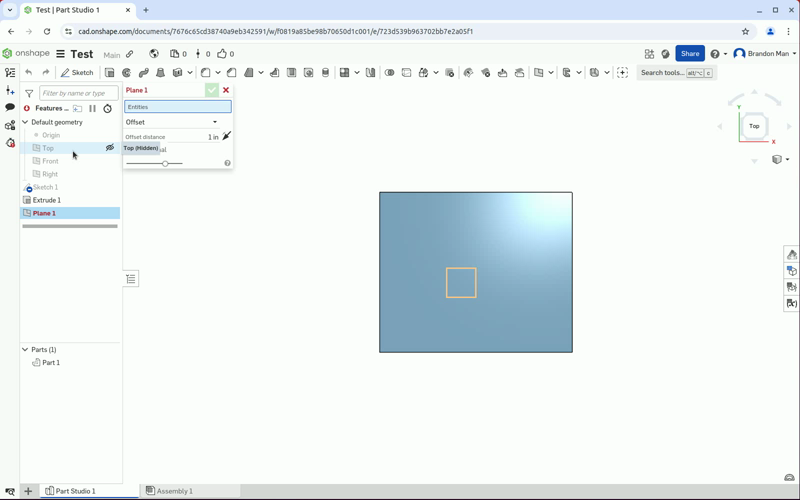
click(73, 150)
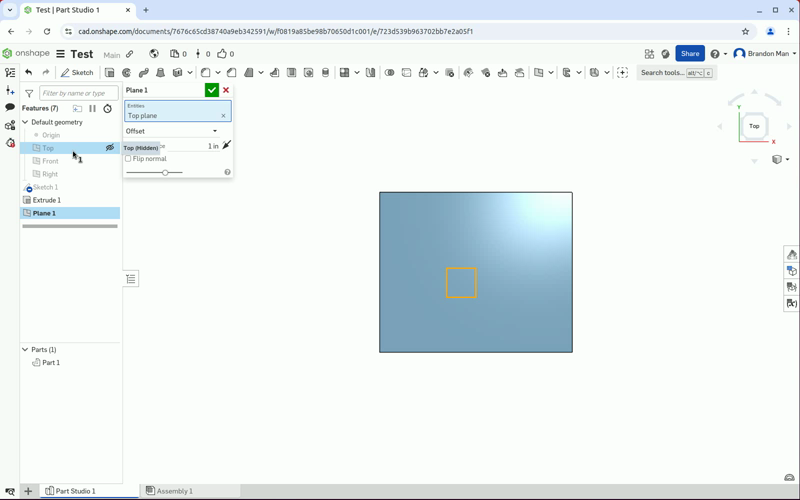
key(tab, 2)
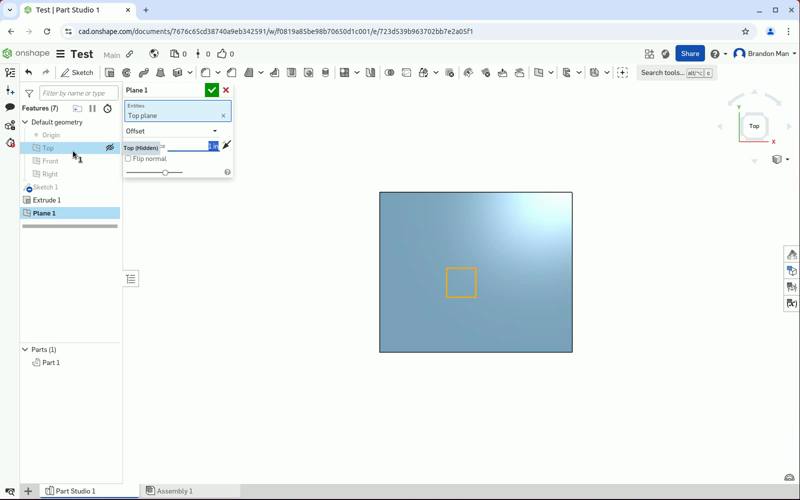
text(1.202)
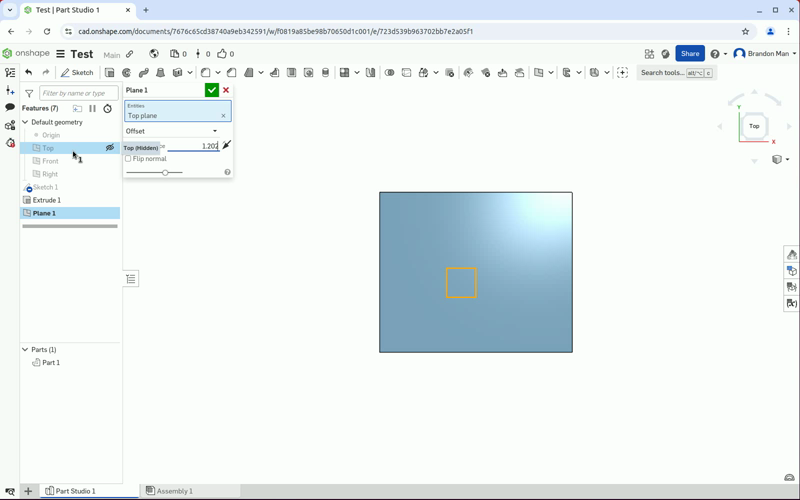
key(enter, 2)
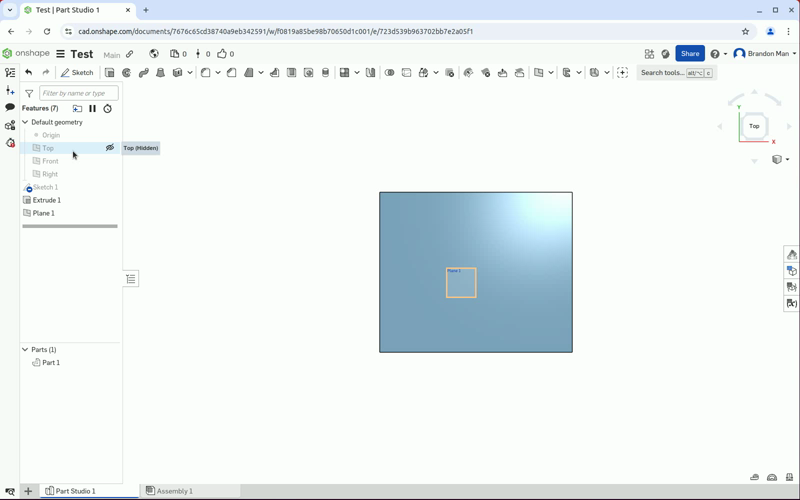
key(shift+s)
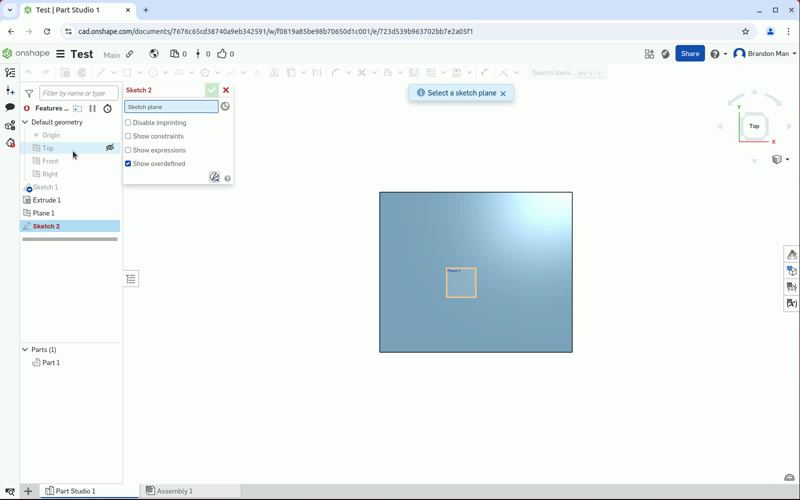
mouse_move(73, 215)
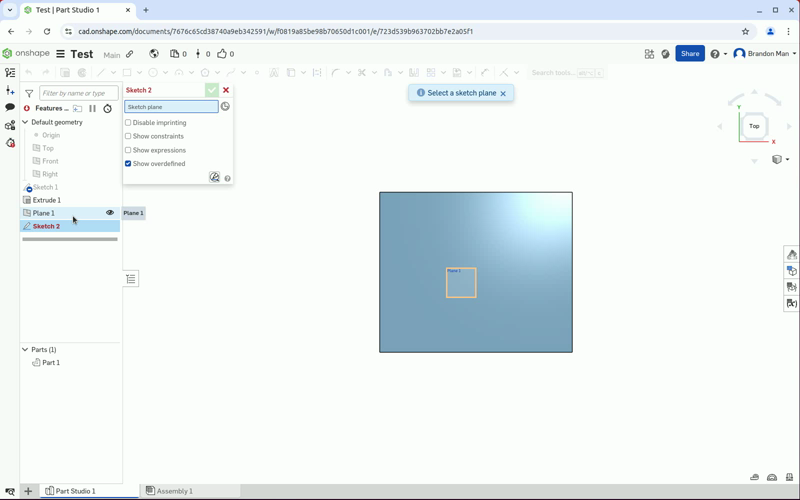
click(73, 215)
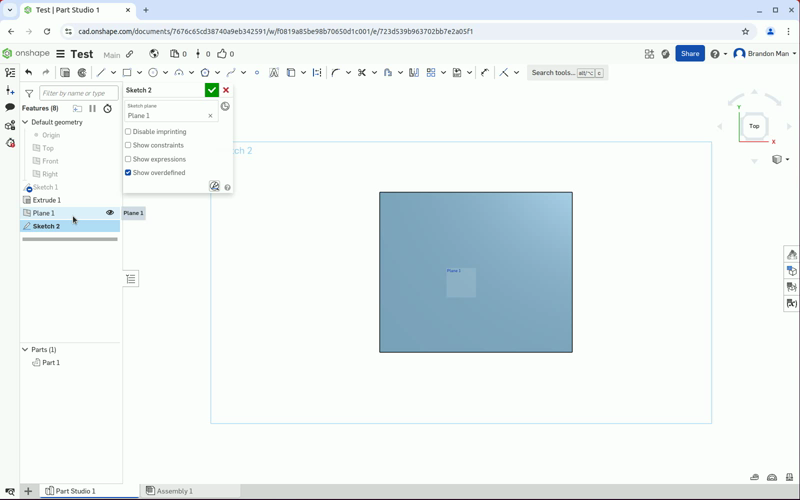
mouse_move(73, 352)
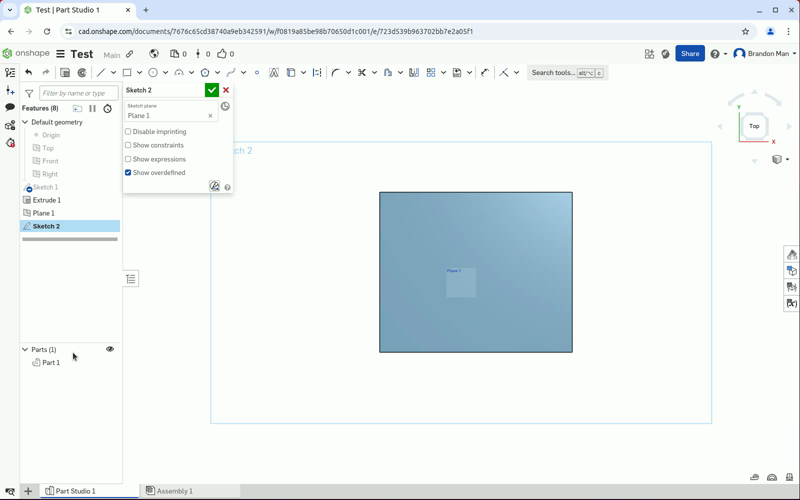
key(y)
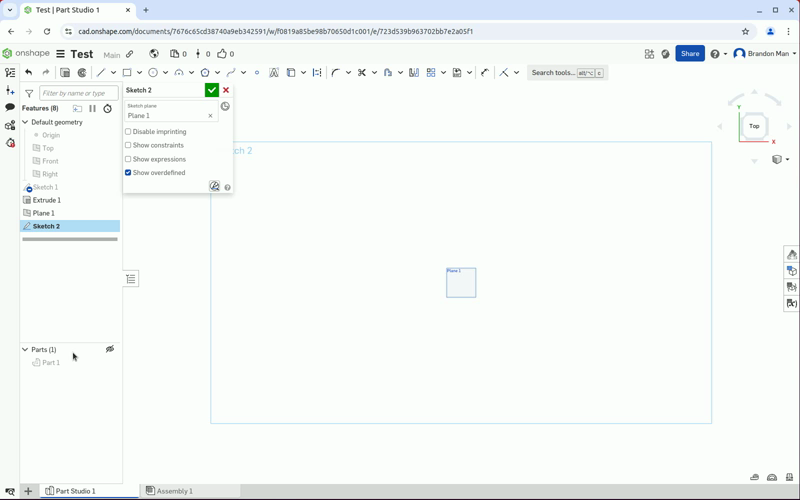
key(l)
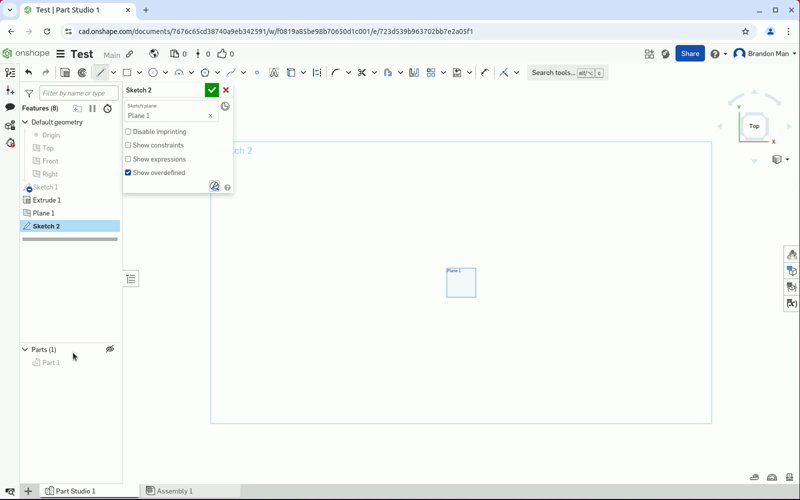
key_down(shift)
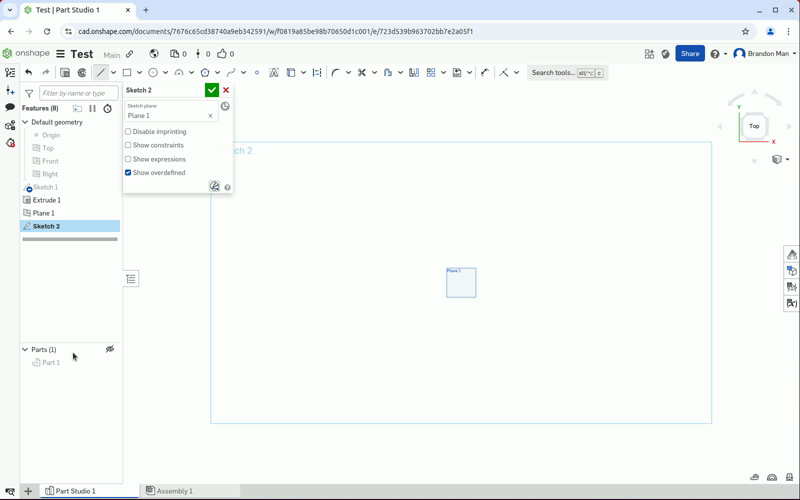
mouse_move(379, 209)
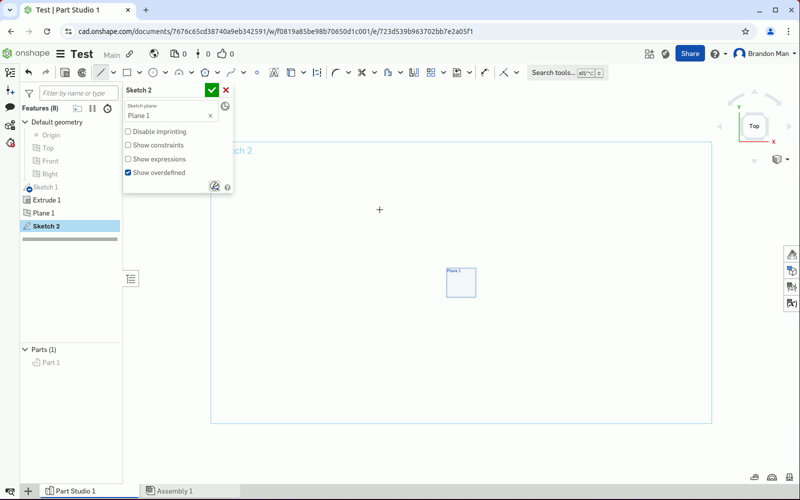
click(379, 209)
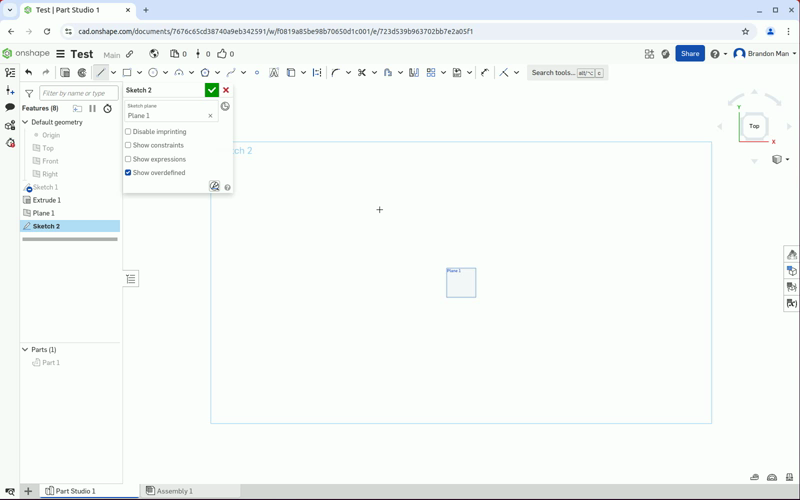
key_up(shift)
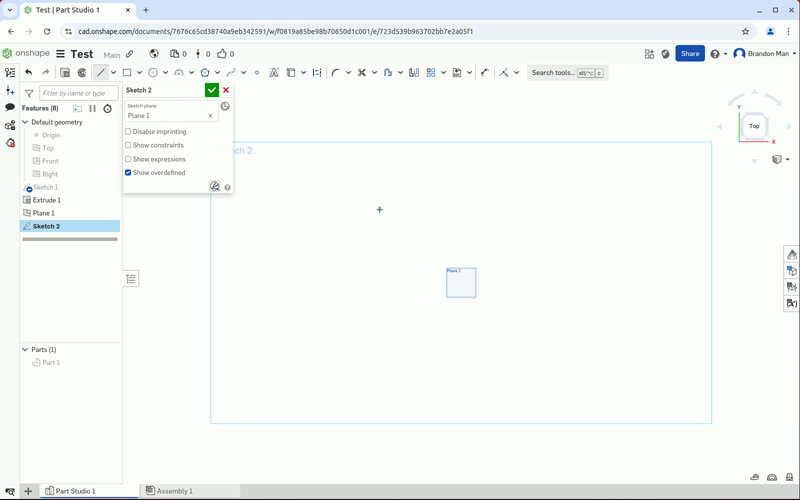
key_down(shift)
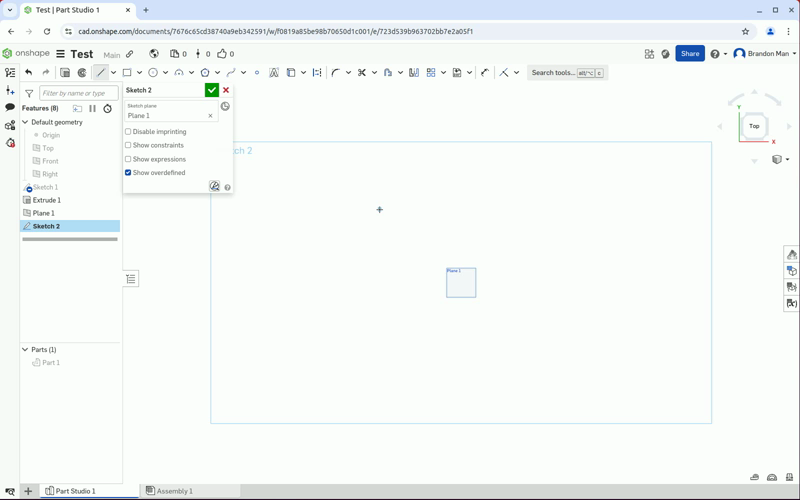
mouse_move(572, 209)
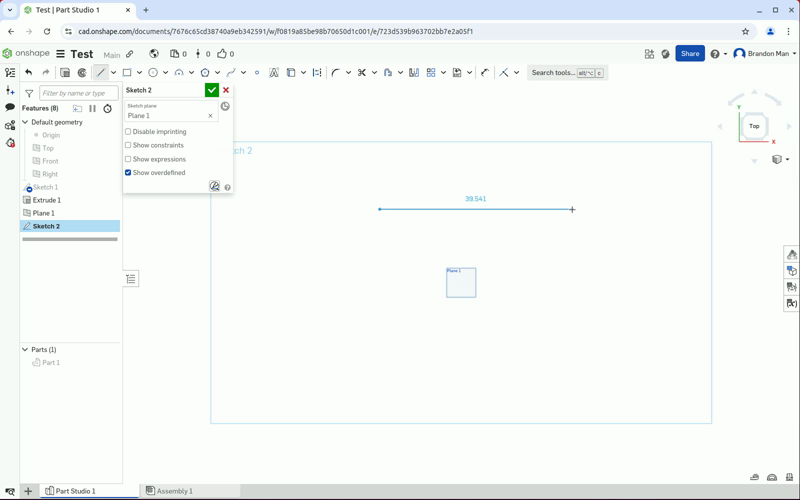
click(572, 209)
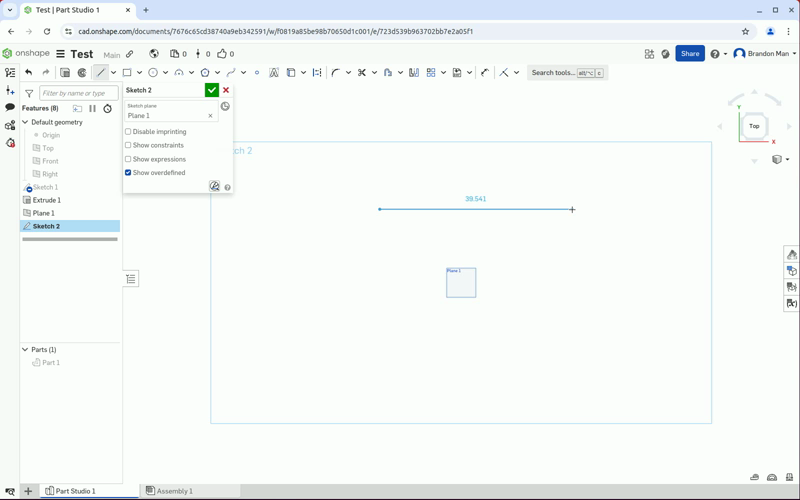
key_up(shift)
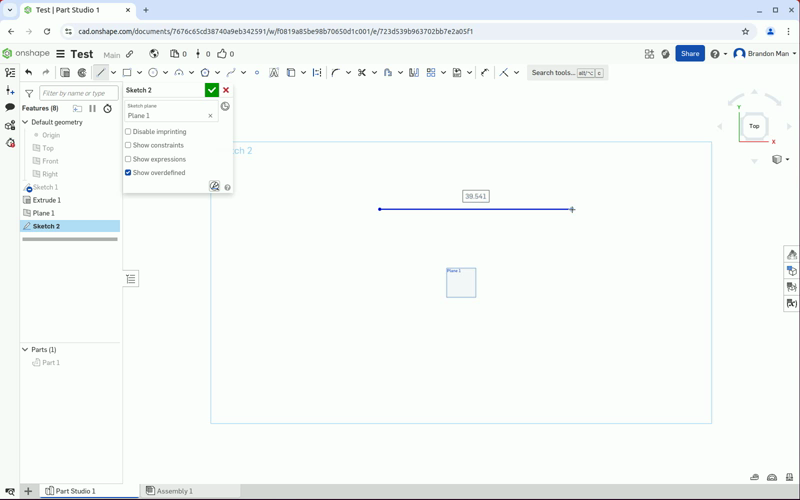
key_down(shift)
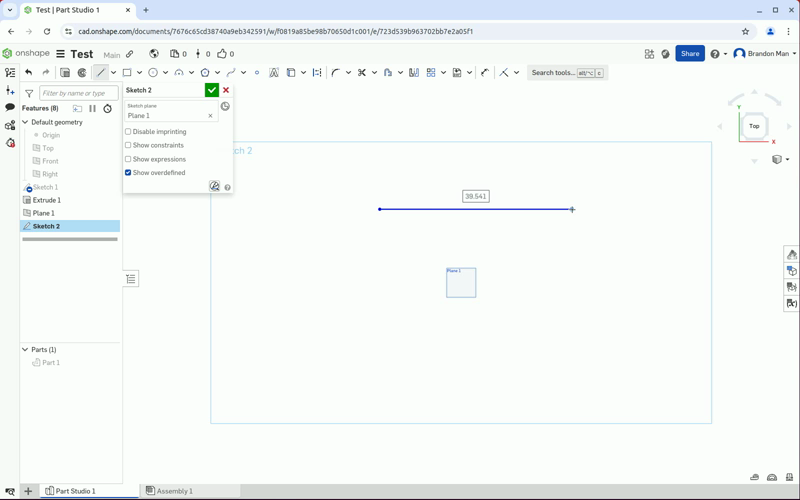
mouse_move(589, 209)
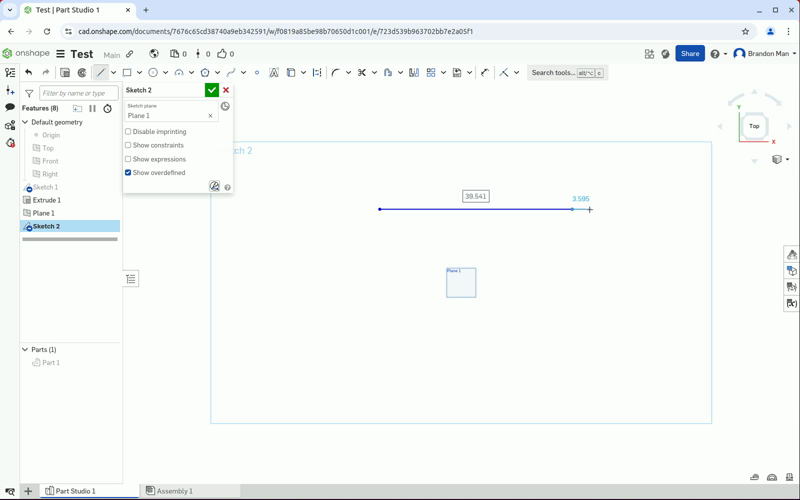
mouse_move(572, 190)
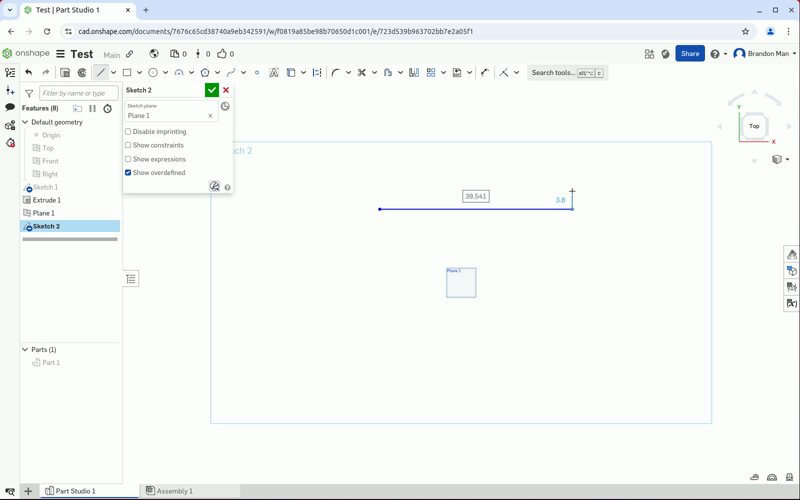
click(572, 190)
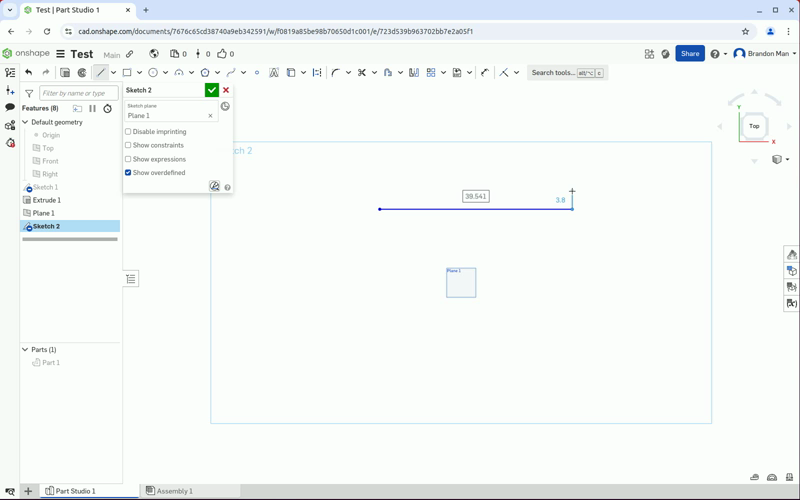
key_up(shift)
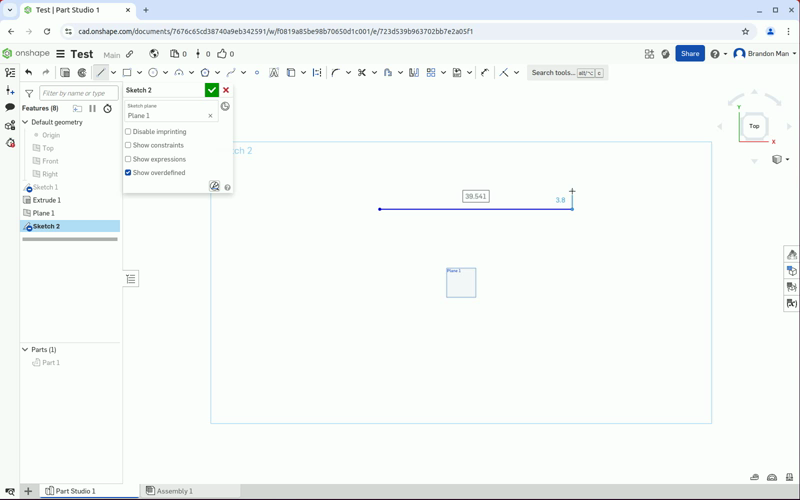
key_down(shift)
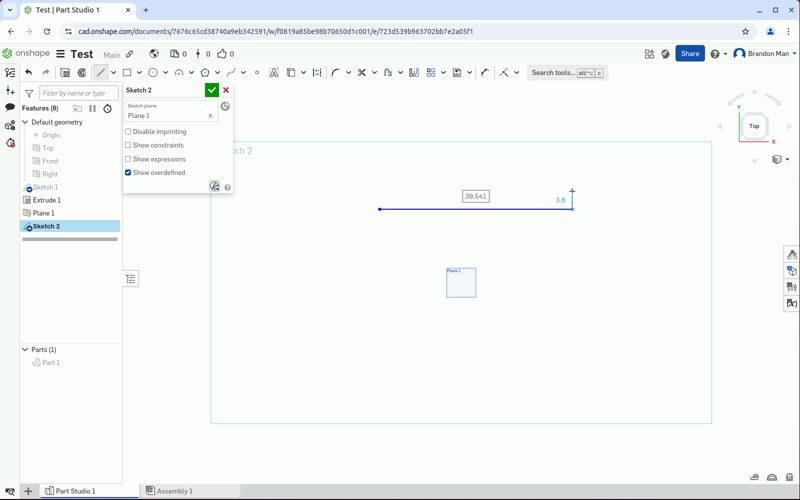
mouse_move(379, 190)
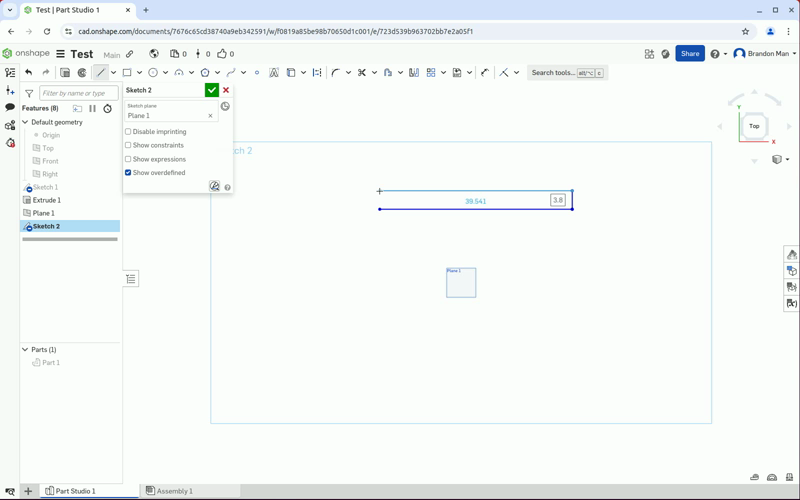
click(379, 190)
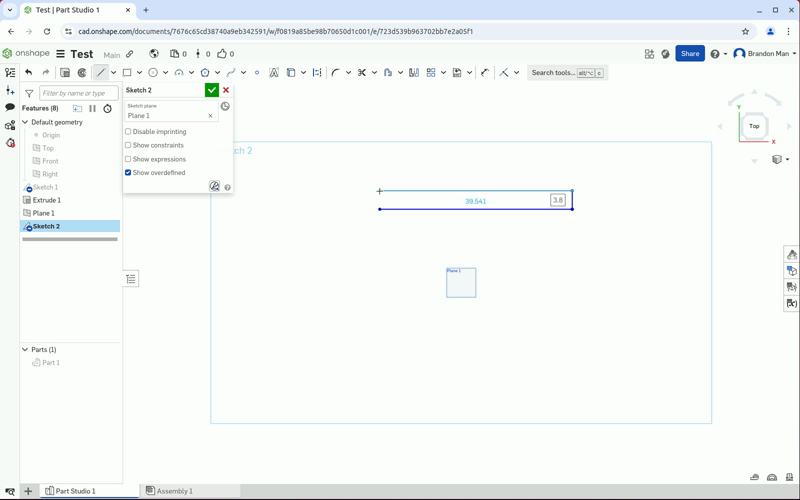
key_up(shift)
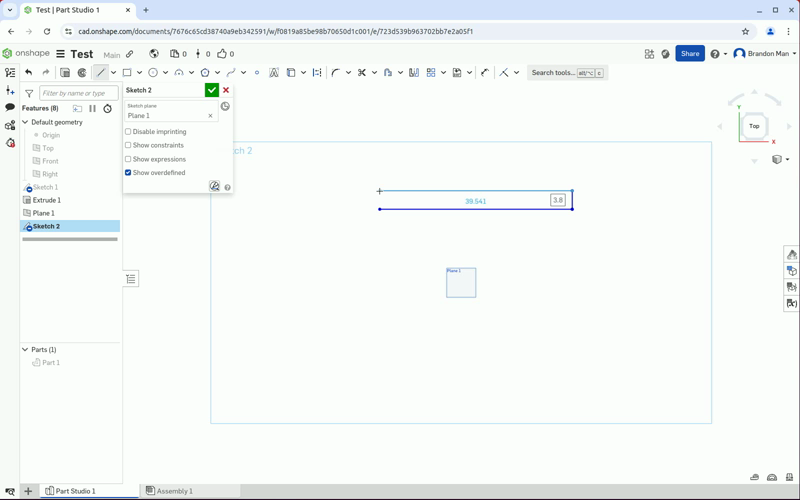
mouse_move(409, 190)
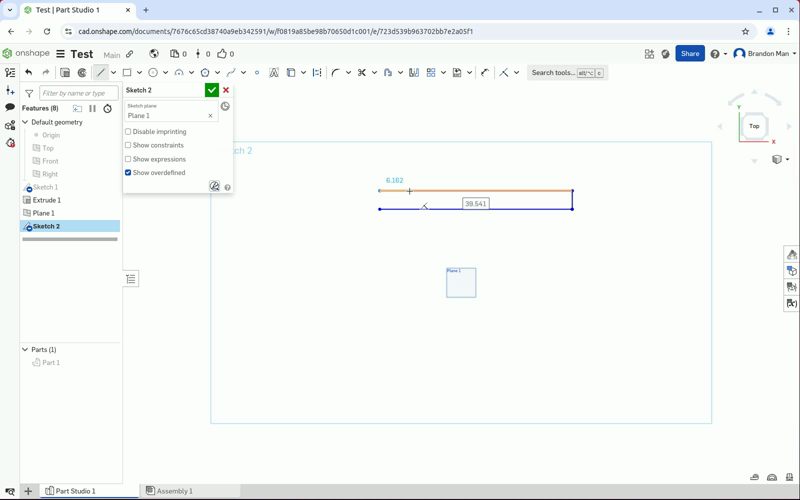
key_down(shift)
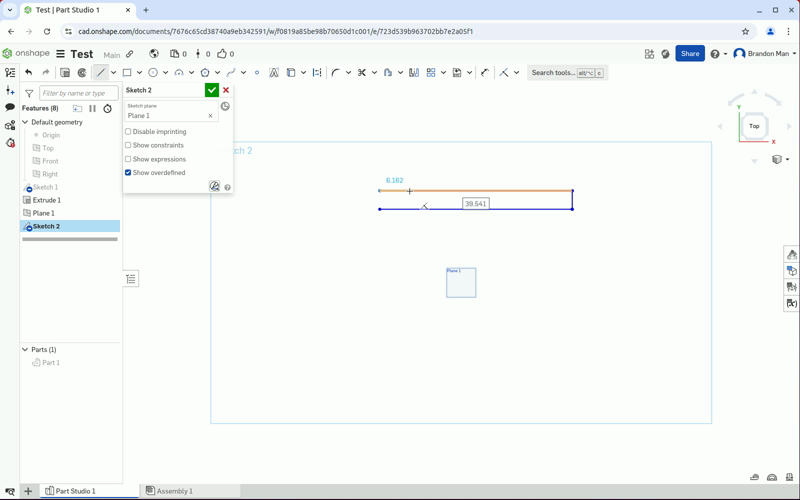
mouse_move(379, 209)
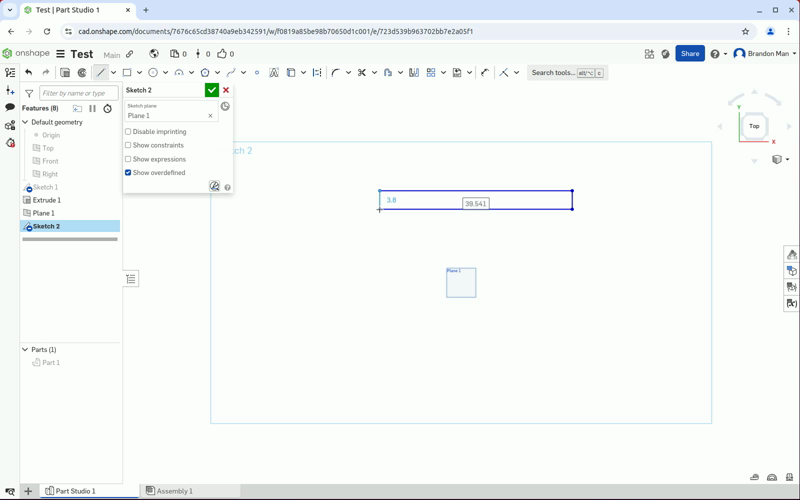
key_up(shift)
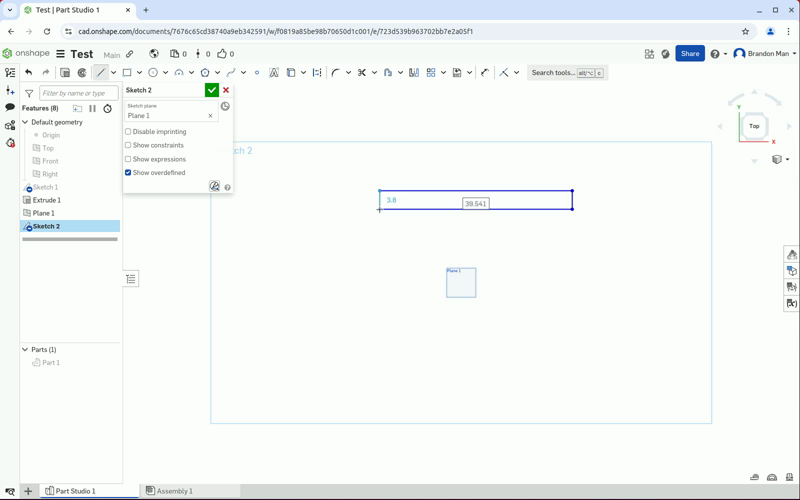
click(379, 209)
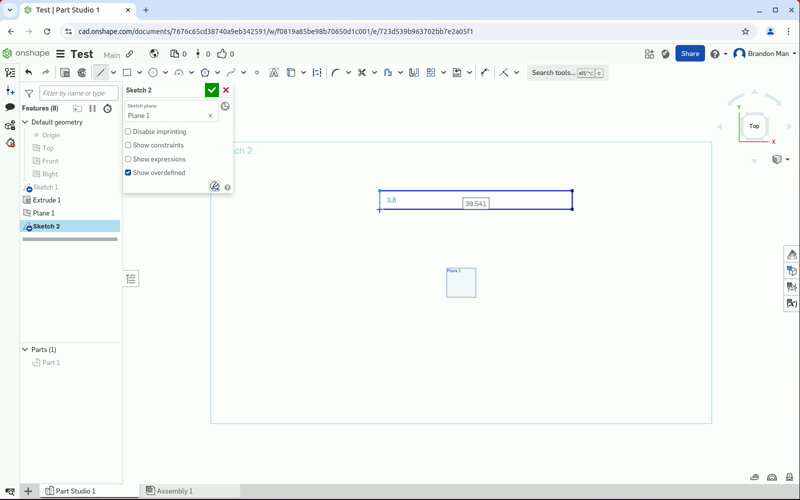
key(esc)
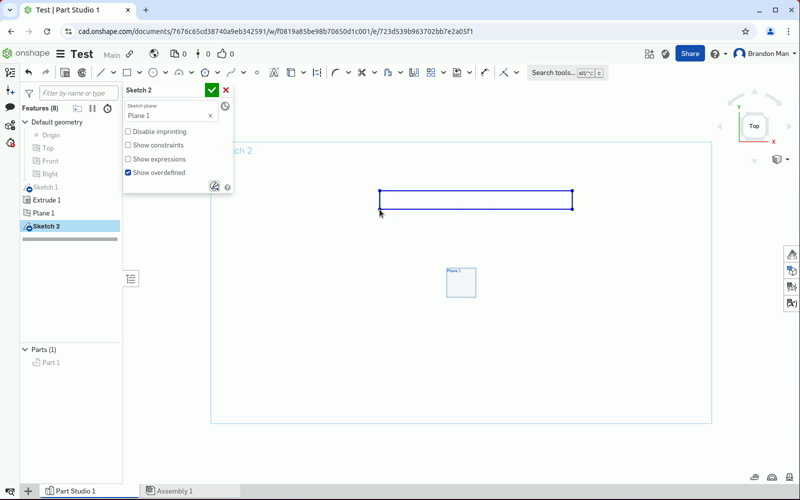
mouse_move(459, 193)
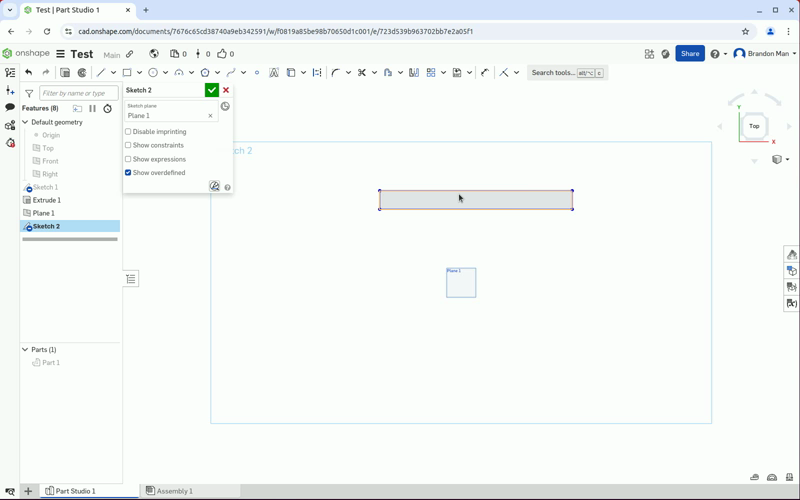
click(459, 193)
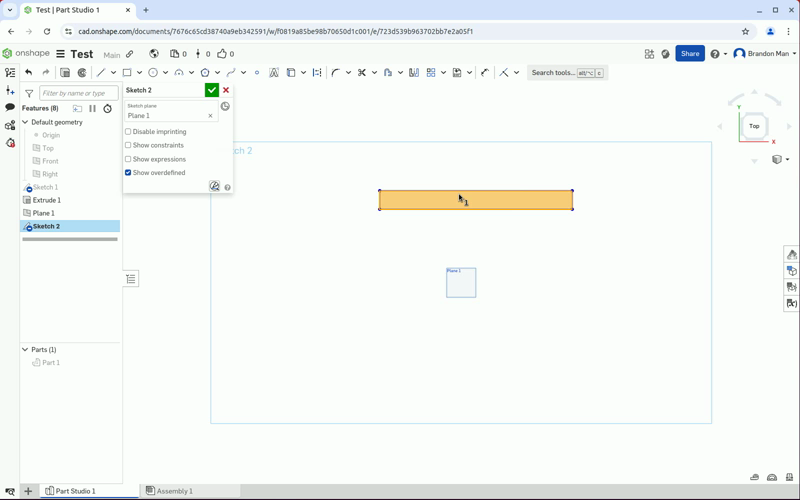
mouse_move(73, 352)
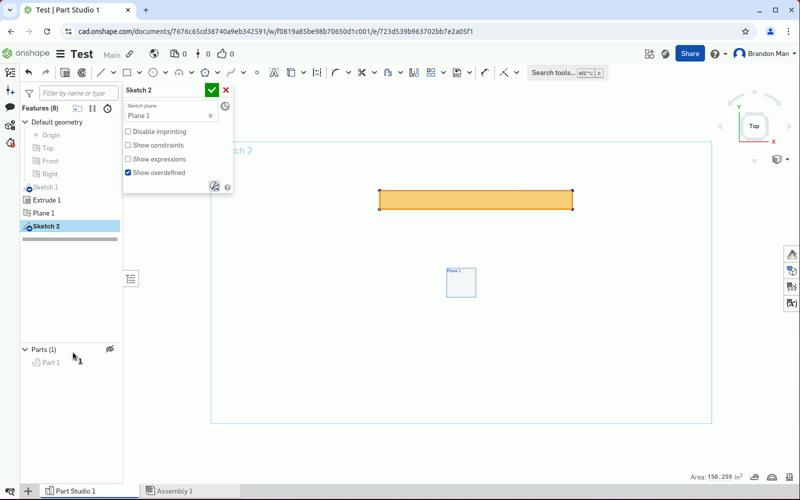
key(shift+y)
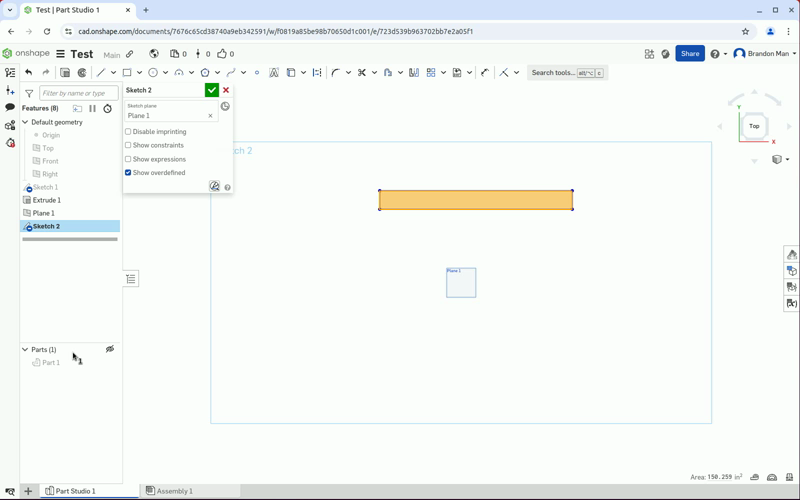
key(shift+e)
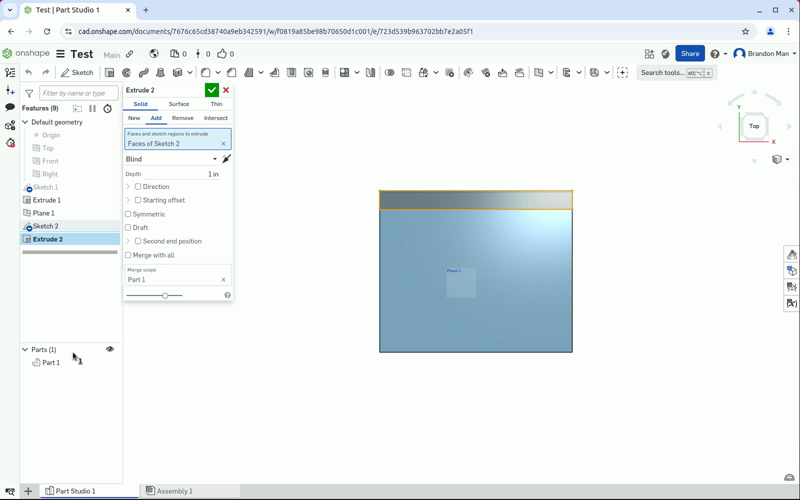
mouse_move(143, 106)
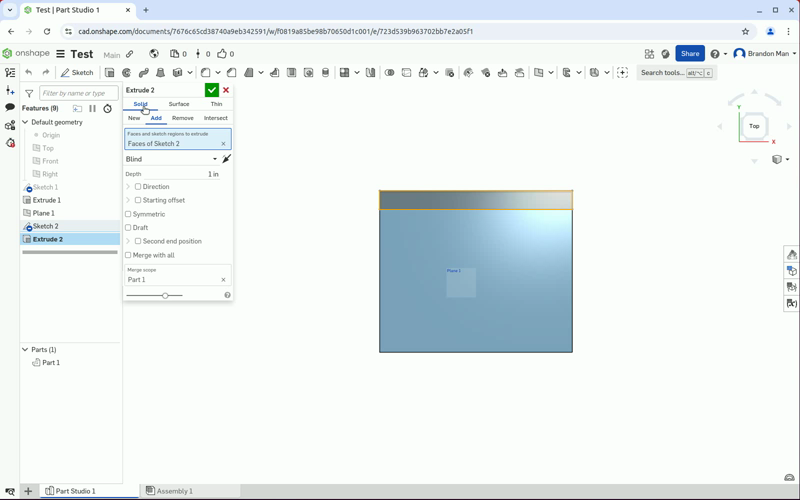
click(143, 106)
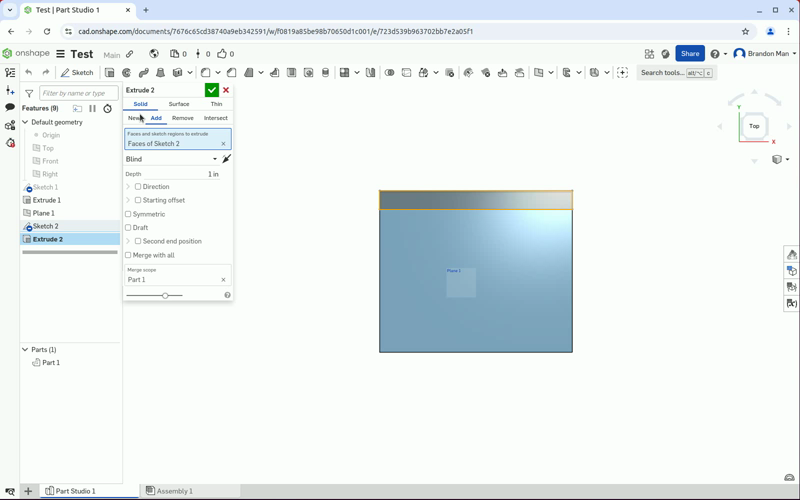
mouse_move(137, 120)
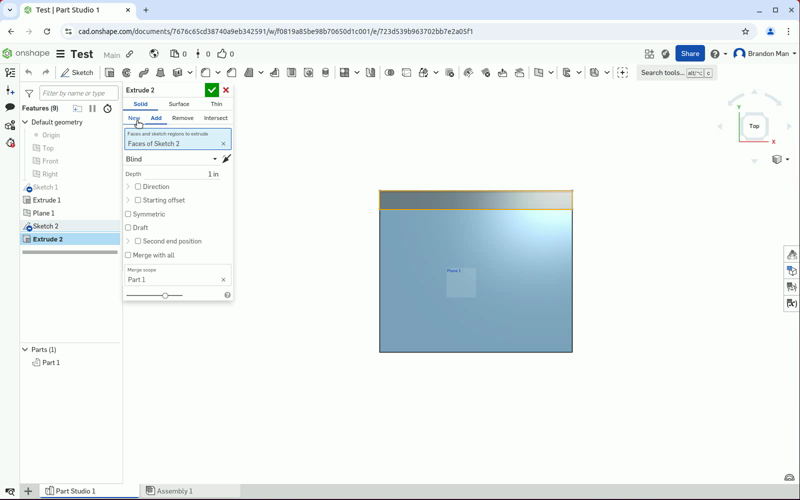
click(137, 120)
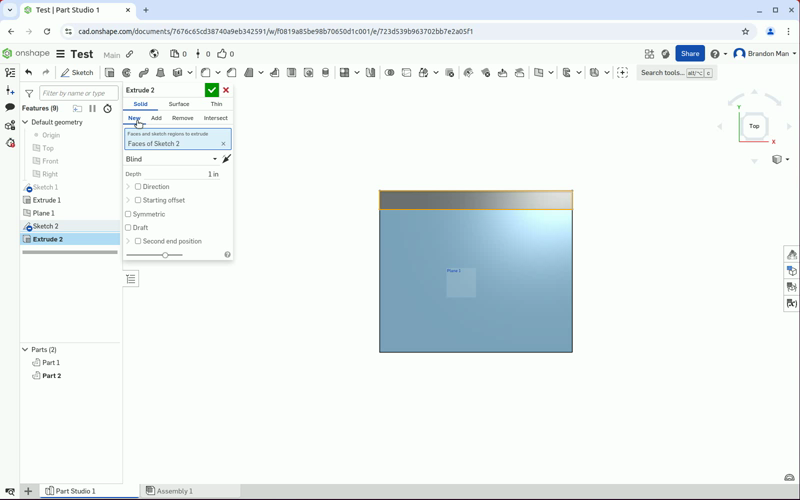
key(tab, 4)
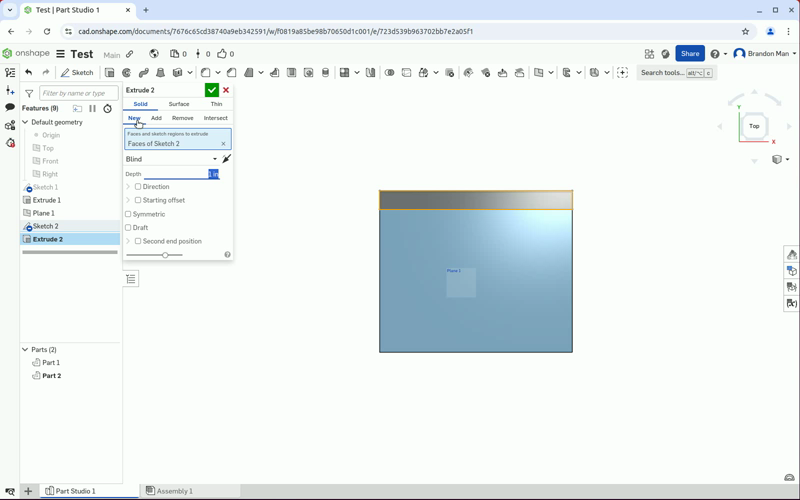
text(1.444)
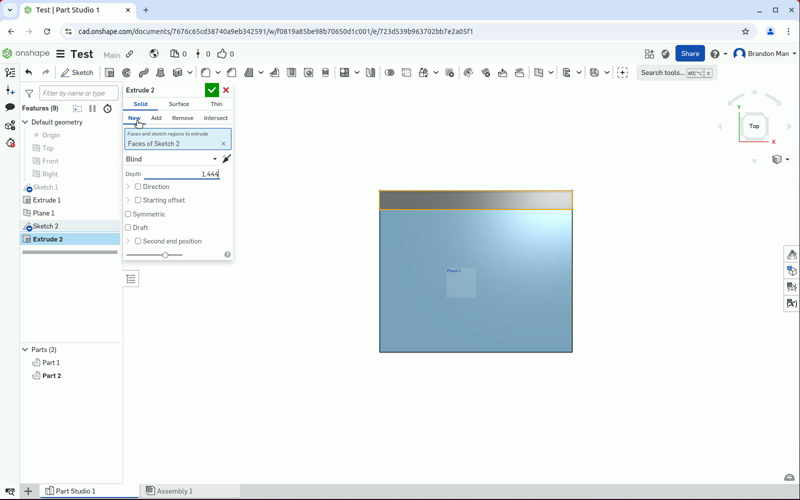
key(enter)
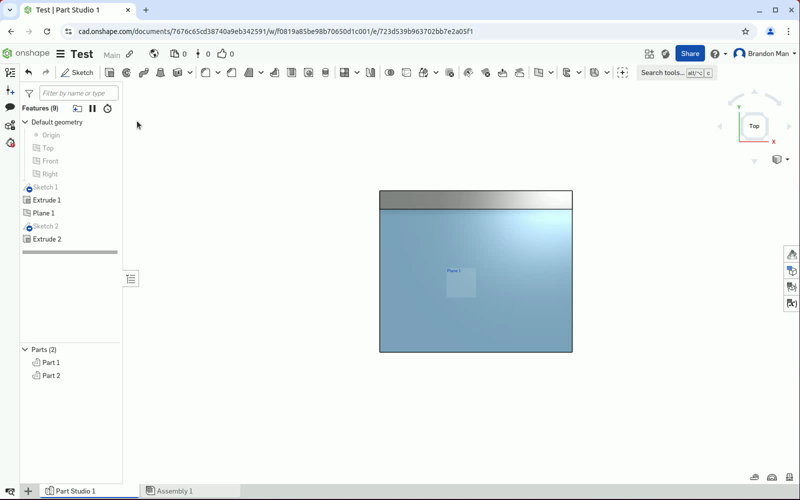
key(shift+h)
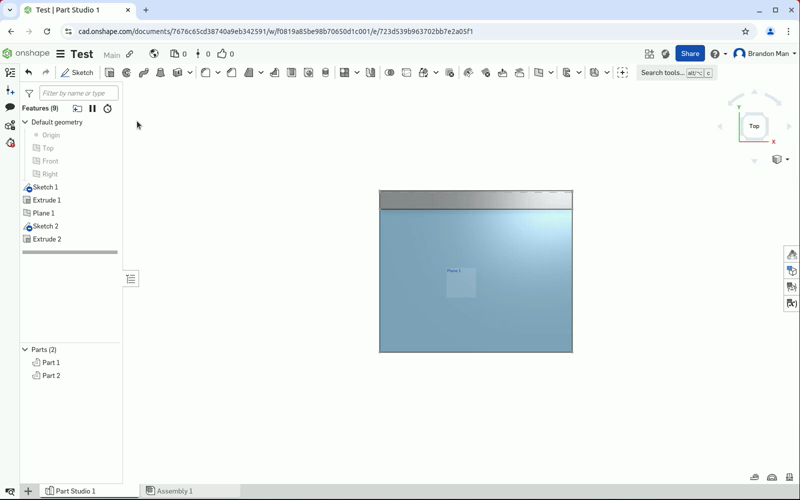
key(shift+h)
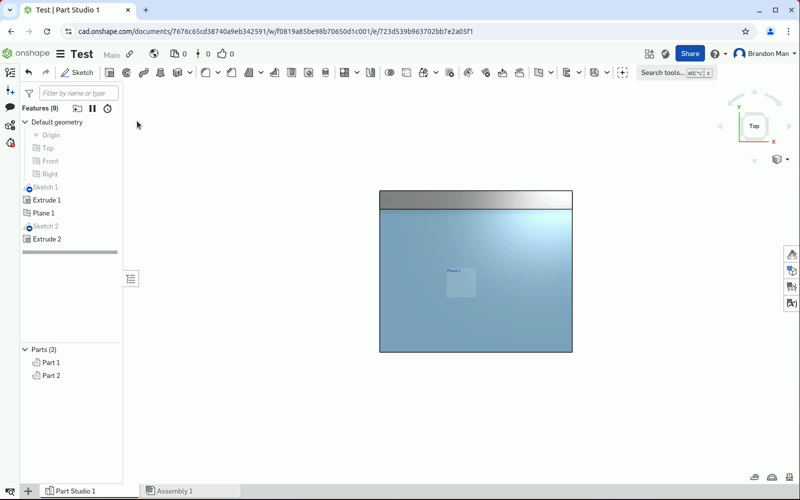
mouse_move(73, 189)
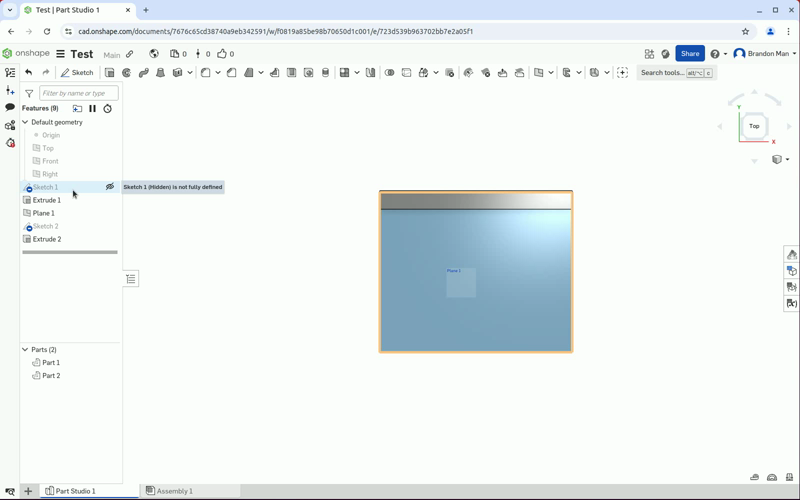
click(73, 189)
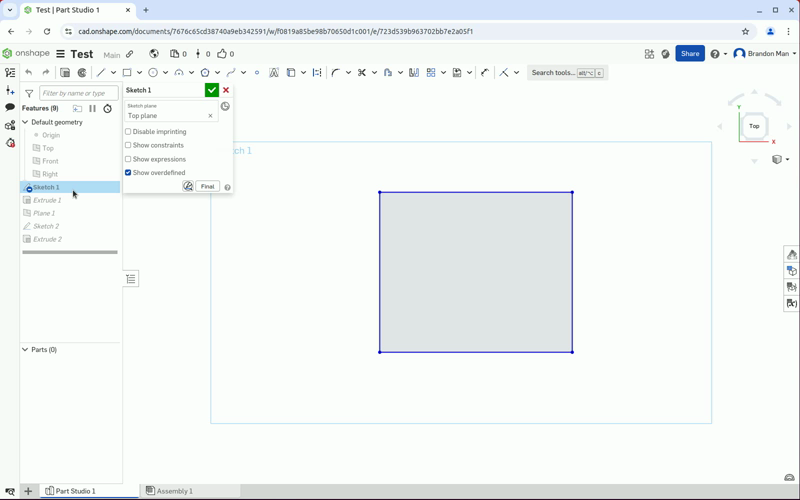
mouse_move(229, 92)
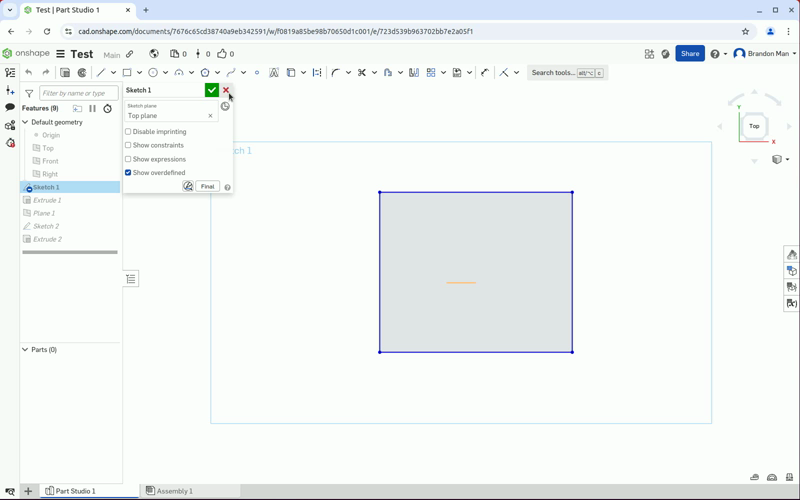
click(229, 92)
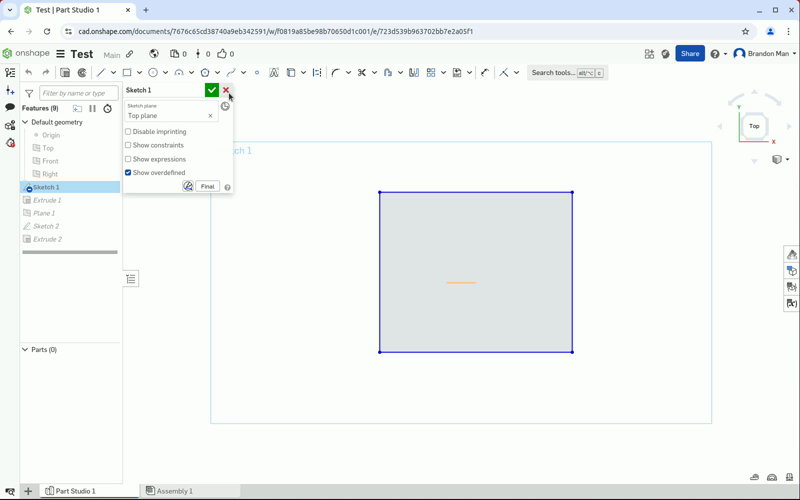
key(shift+s)
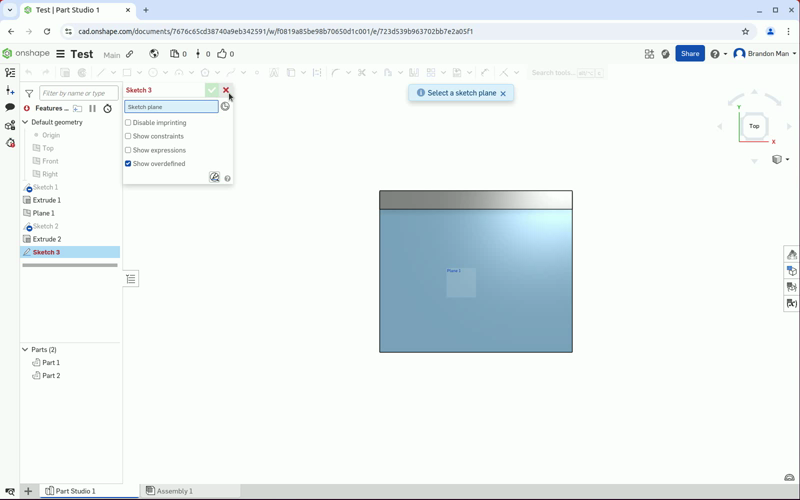
mouse_move(73, 215)
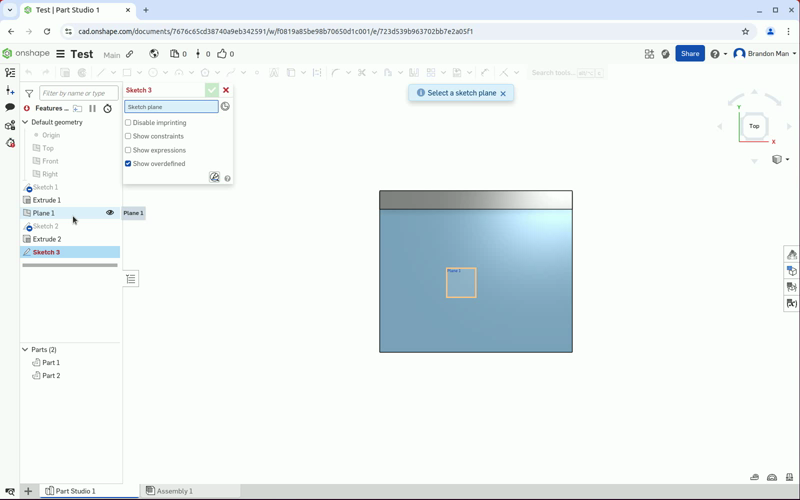
click(73, 215)
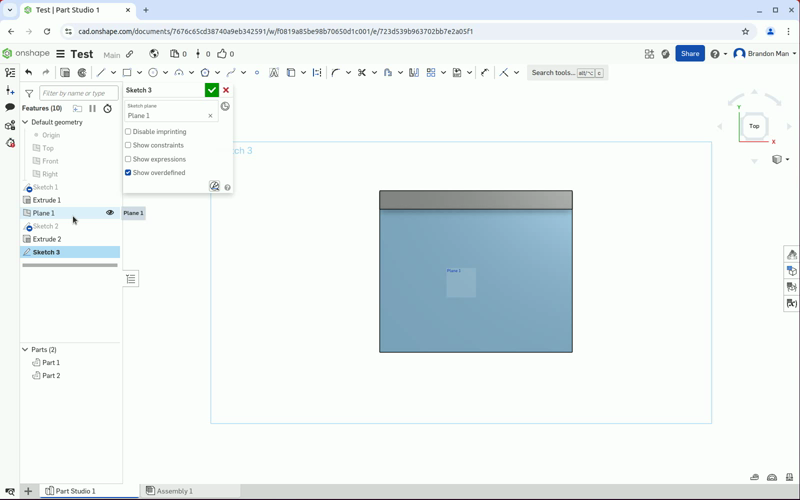
mouse_move(73, 352)
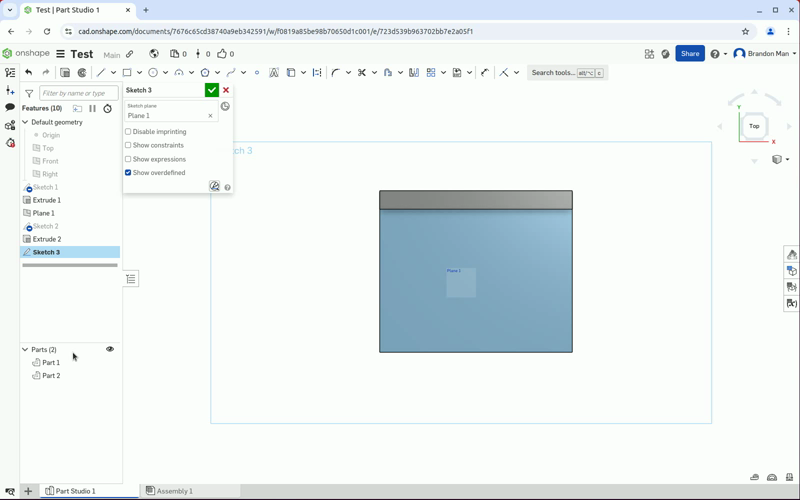
key(y)
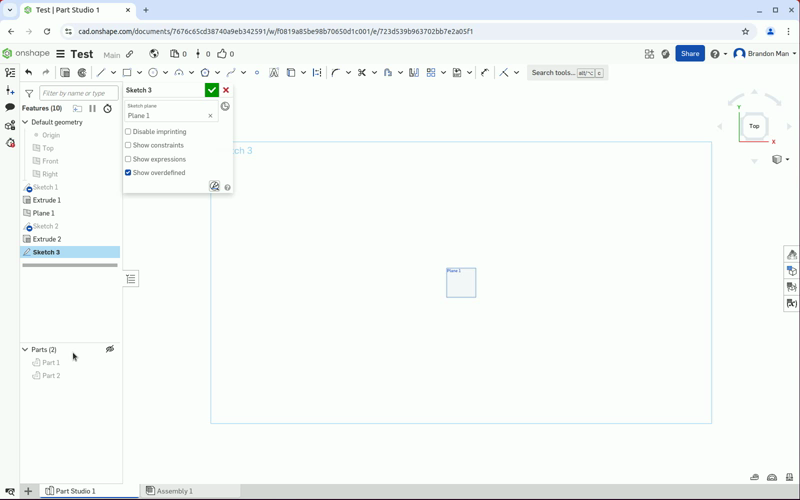
key(l)
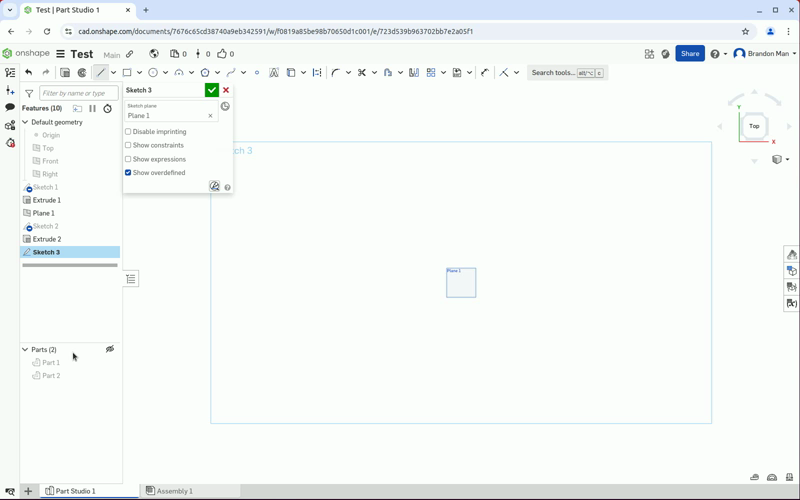
key_down(shift)
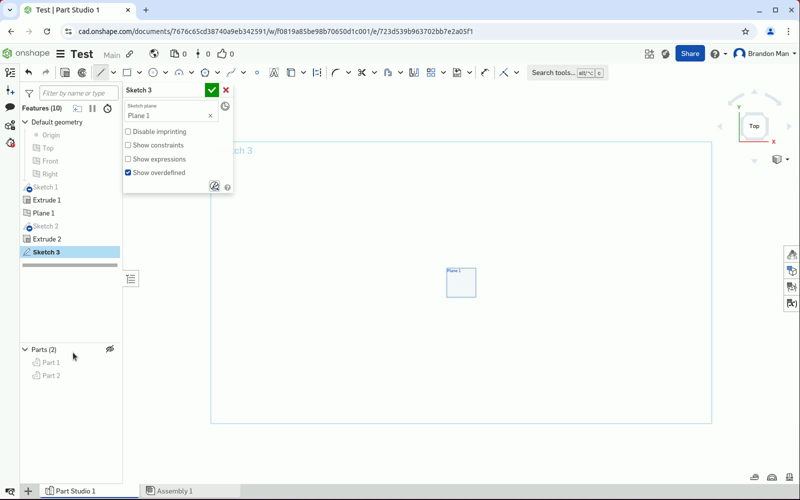
mouse_move(461, 352)
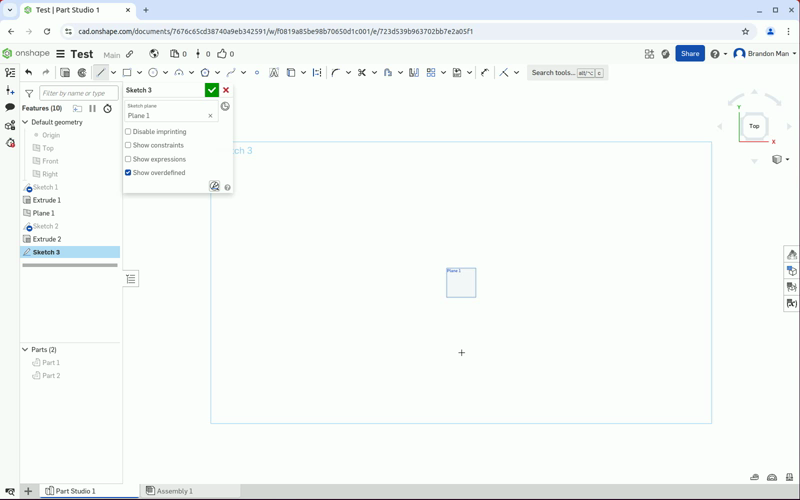
click(461, 352)
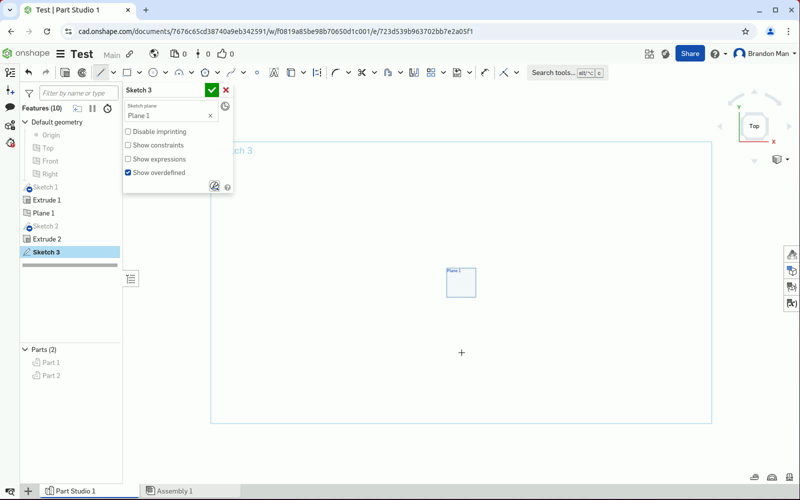
key_up(shift)
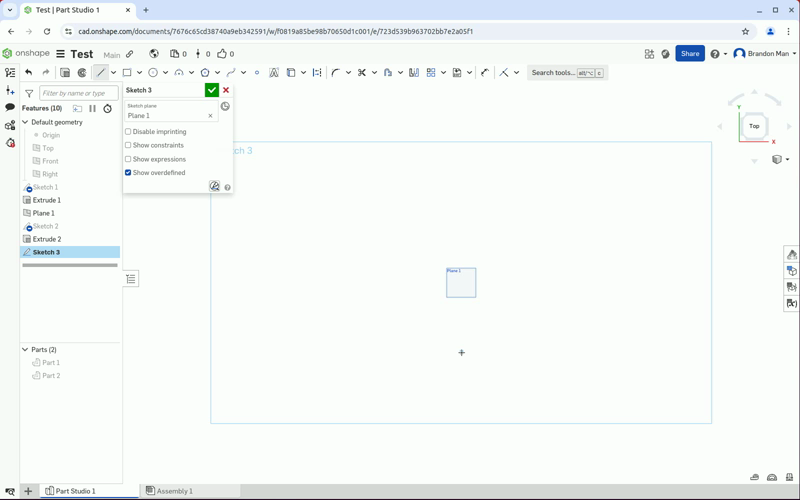
key_down(shift)
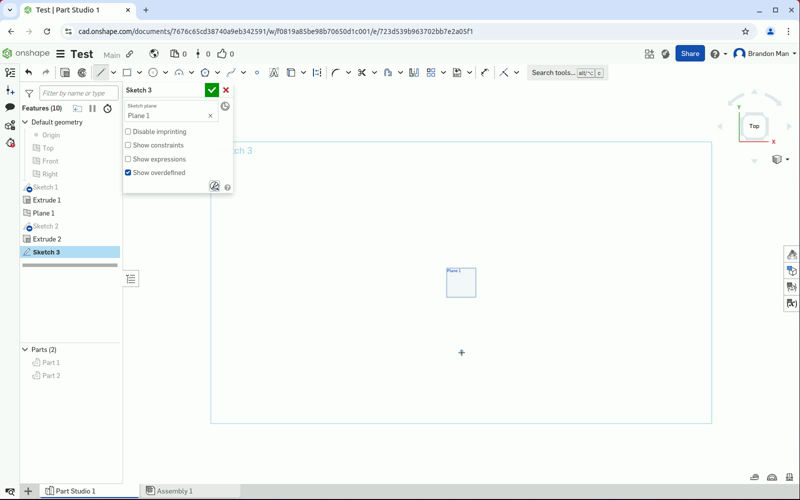
mouse_move(492, 352)
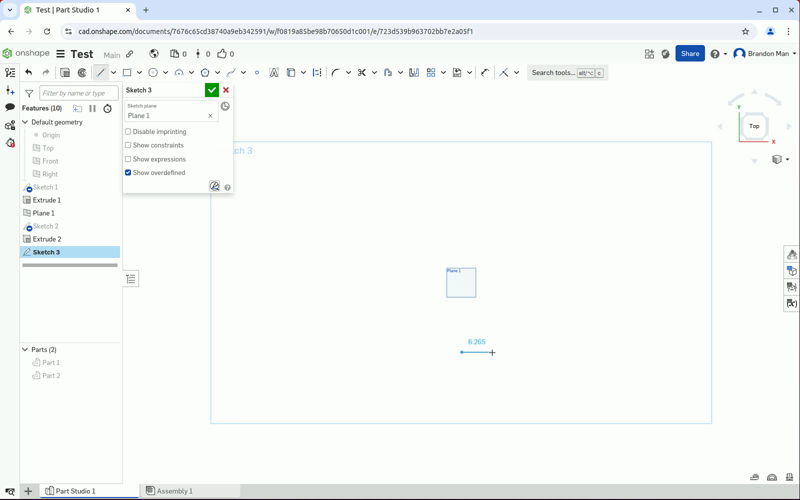
mouse_move(491, 352)
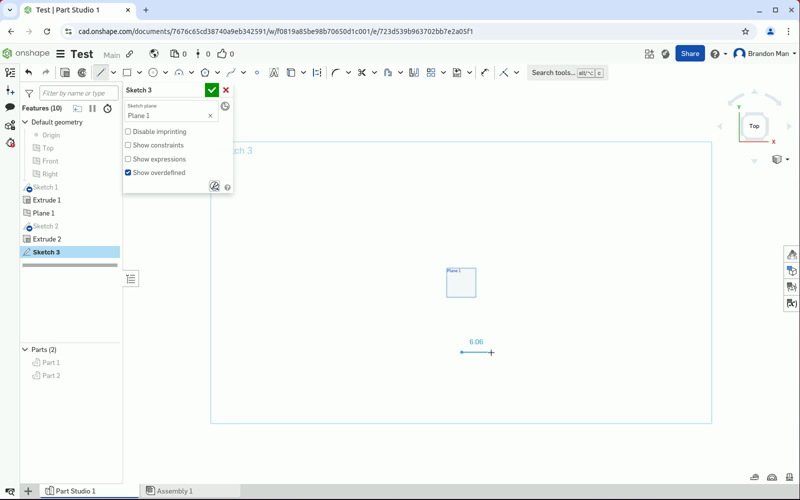
click(491, 352)
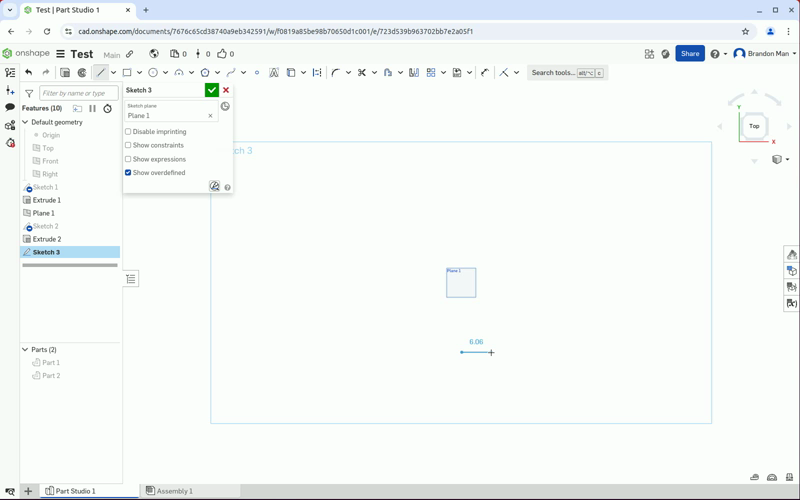
key_up(shift)
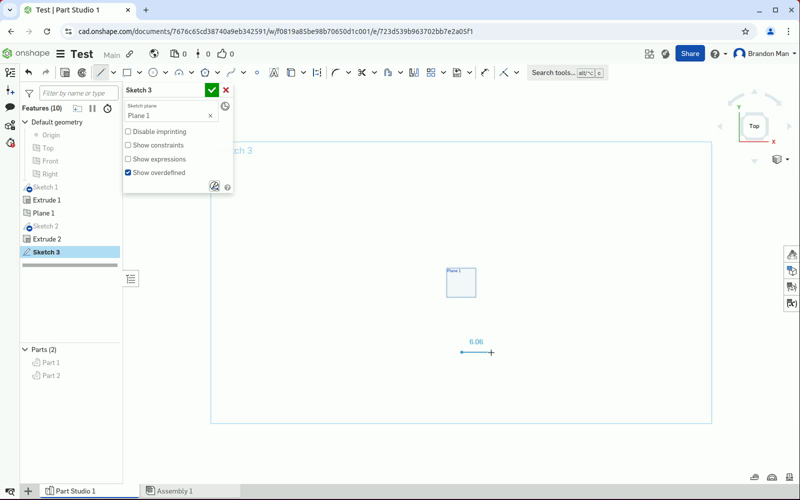
key_down(shift)
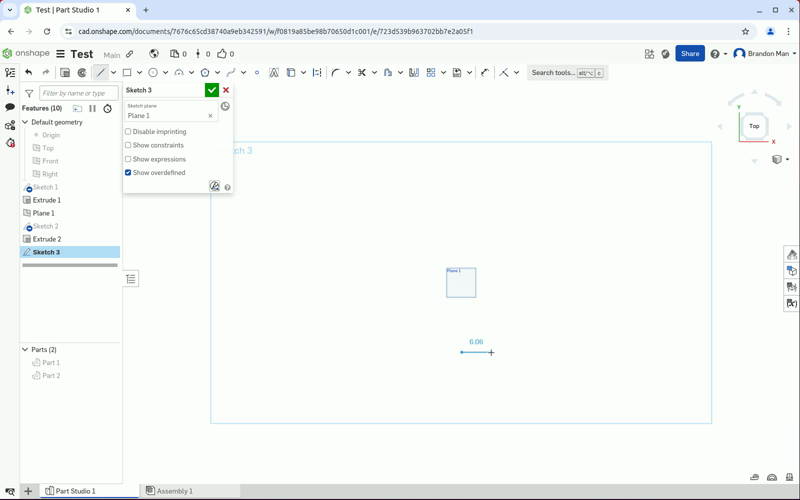
mouse_move(521, 352)
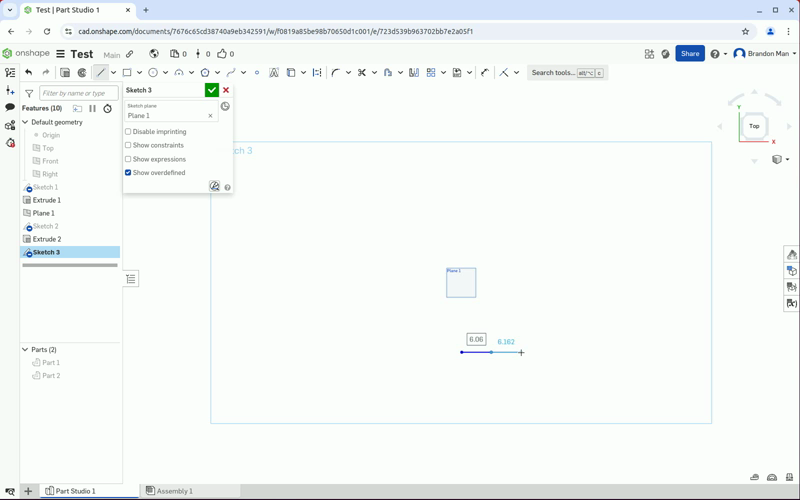
mouse_move(491, 308)
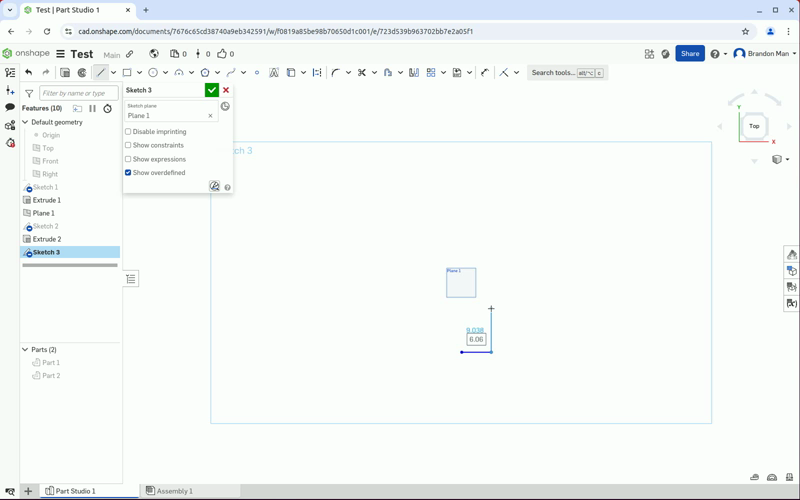
click(491, 308)
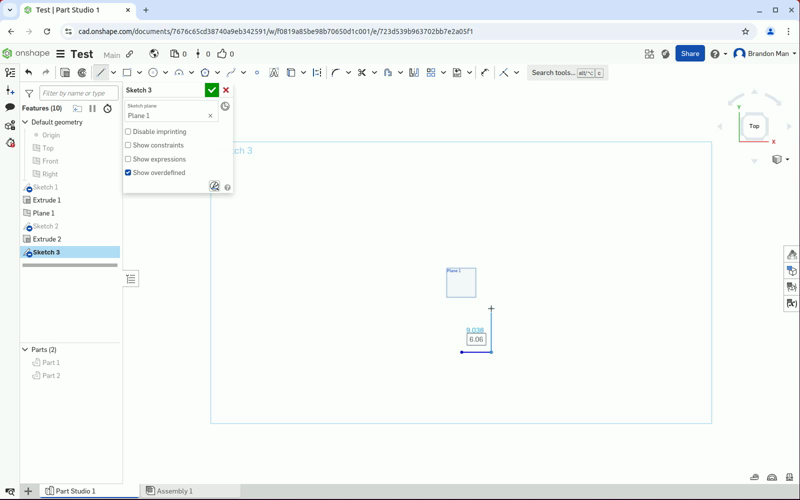
key_up(shift)
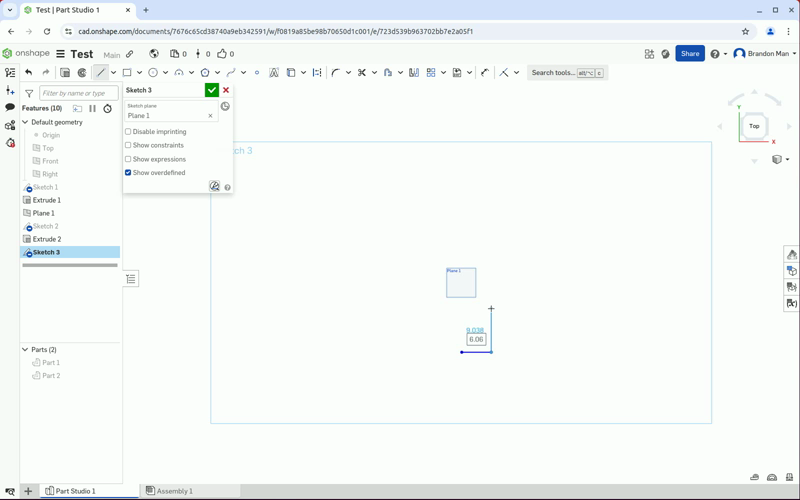
key_down(shift)
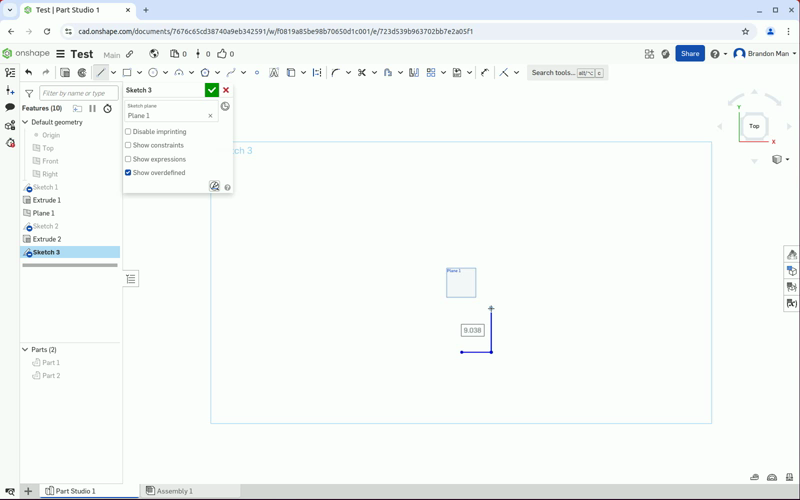
mouse_move(521, 308)
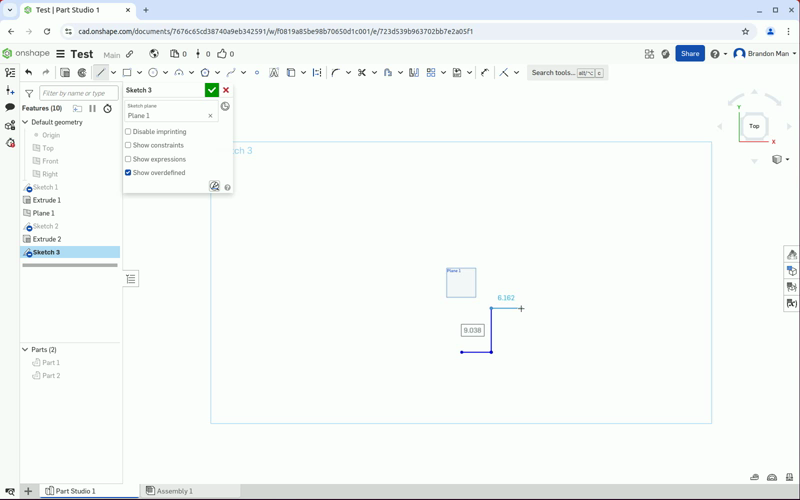
mouse_move(461, 308)
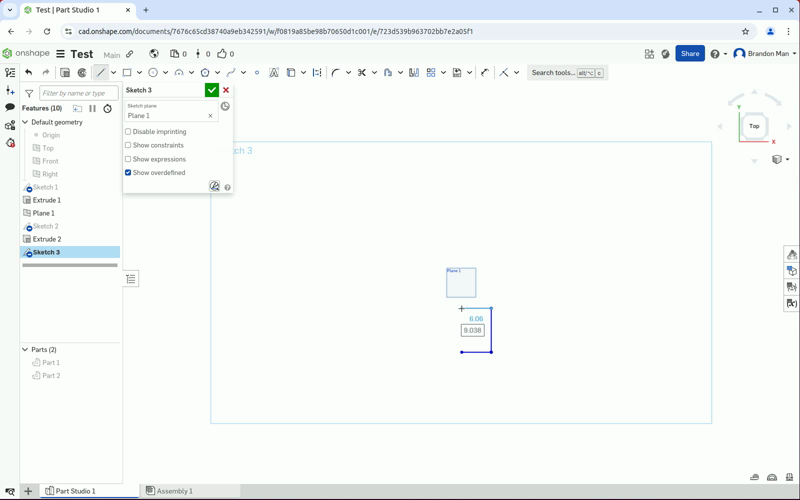
click(461, 308)
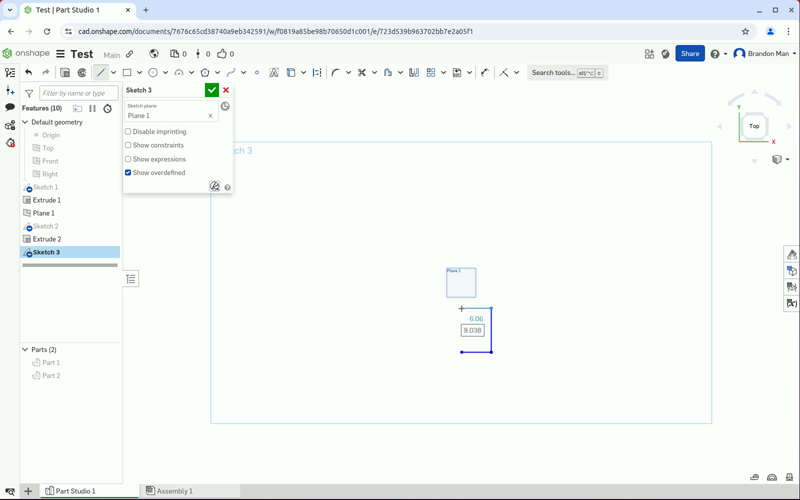
key_up(shift)
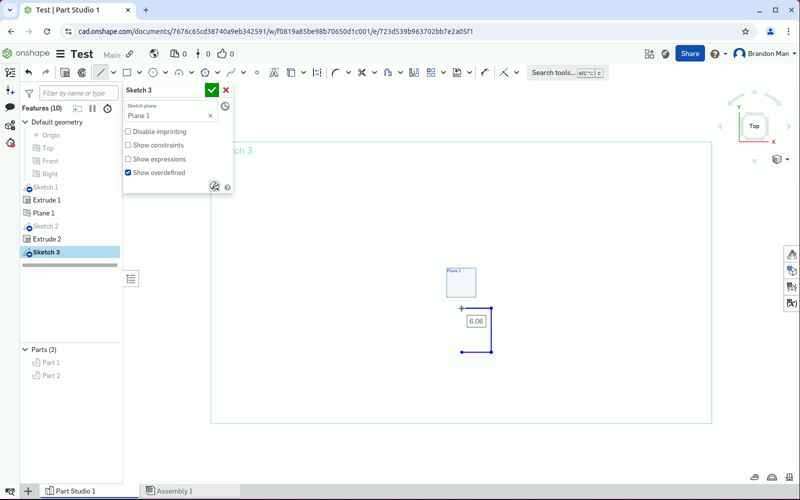
mouse_move(492, 308)
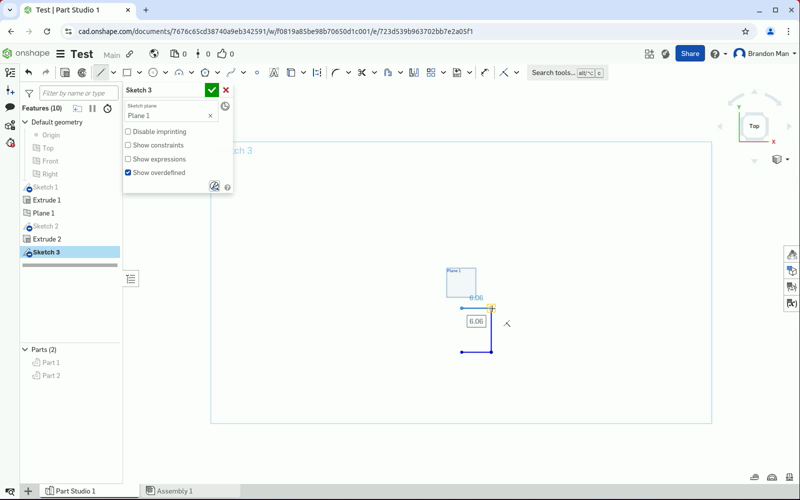
key_down(shift)
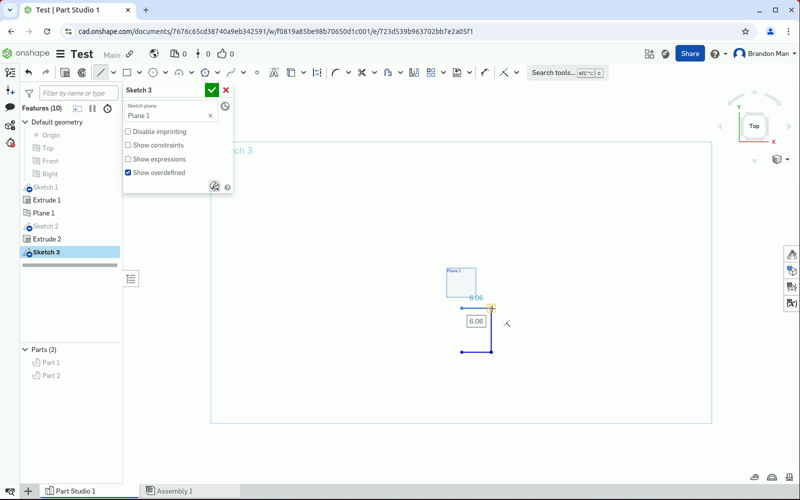
mouse_move(461, 352)
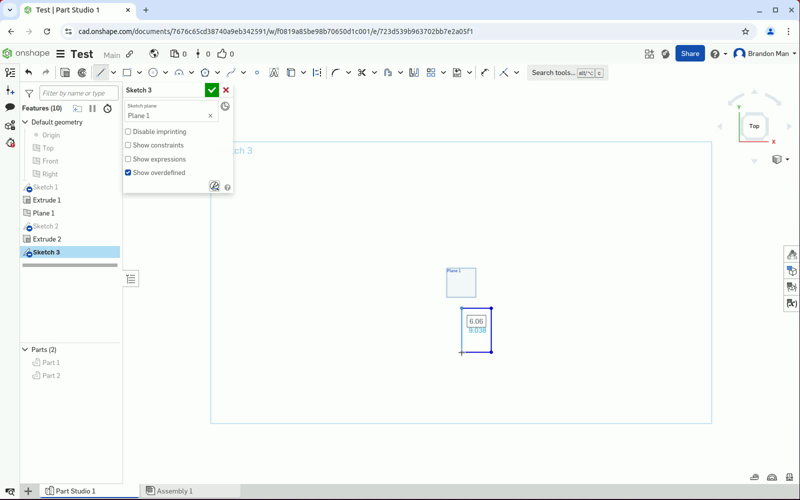
key_up(shift)
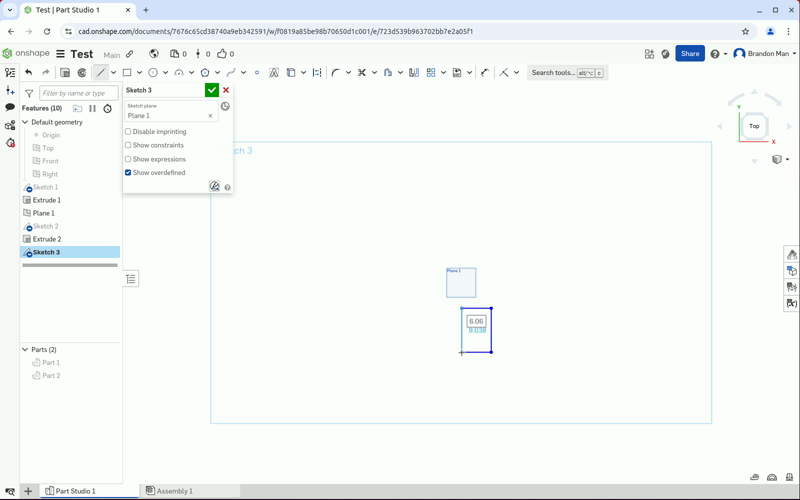
click(461, 352)
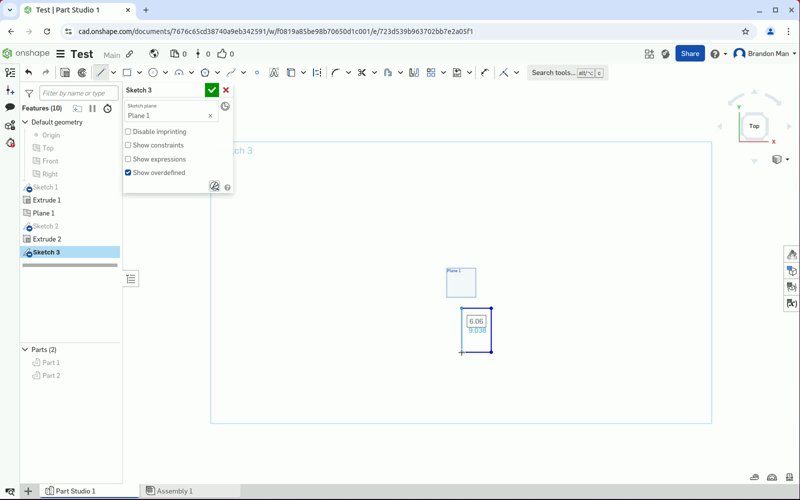
key(esc)
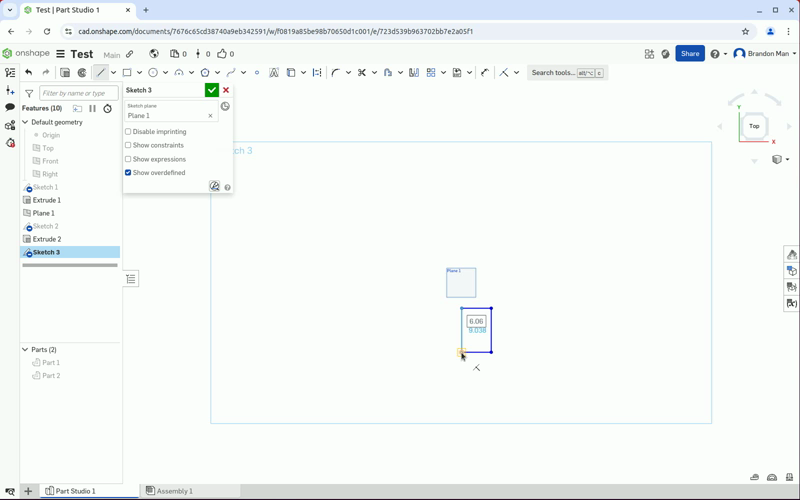
mouse_move(474, 331)
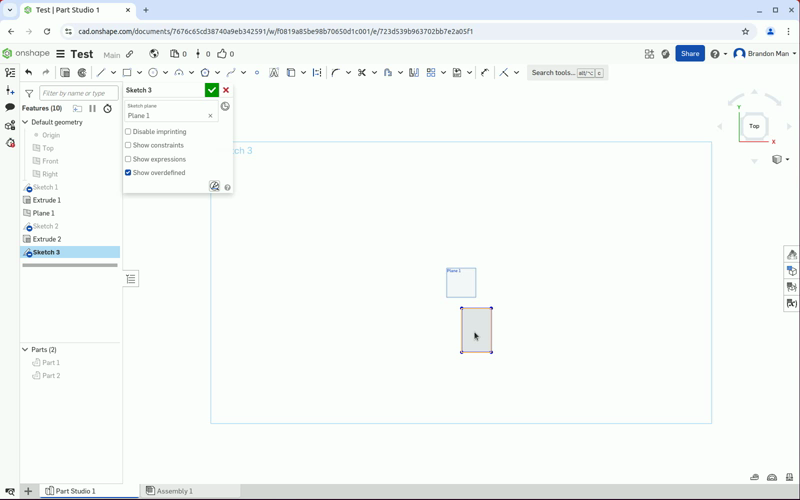
scroll(6)
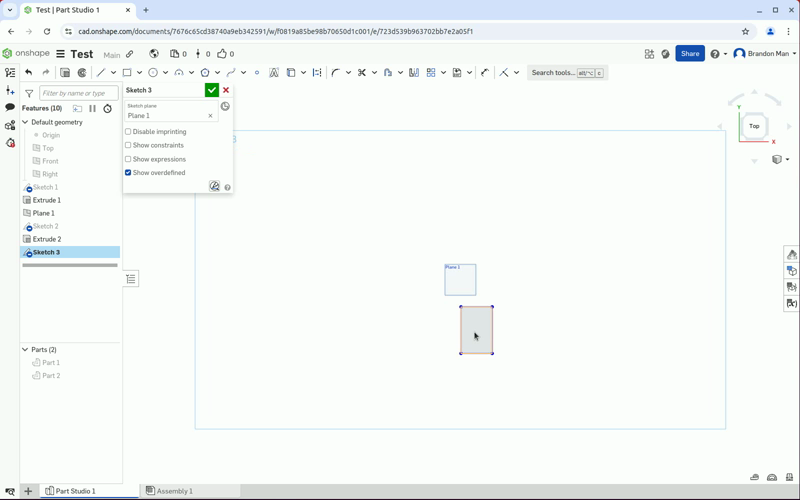
scroll(6)
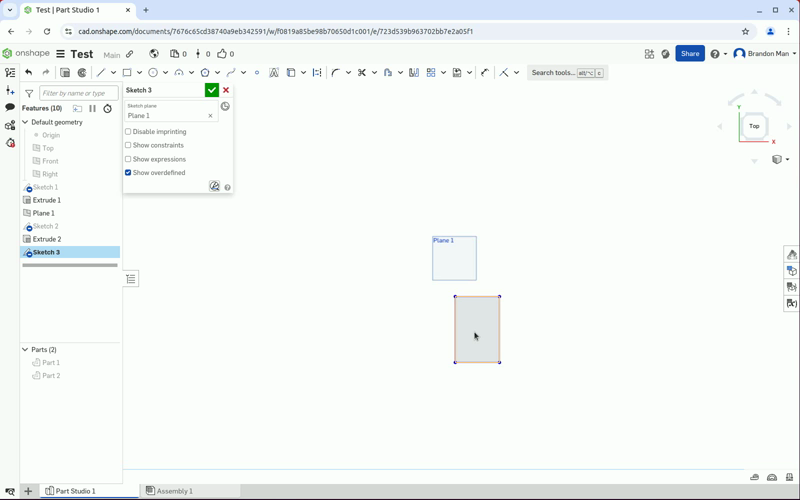
scroll(6)
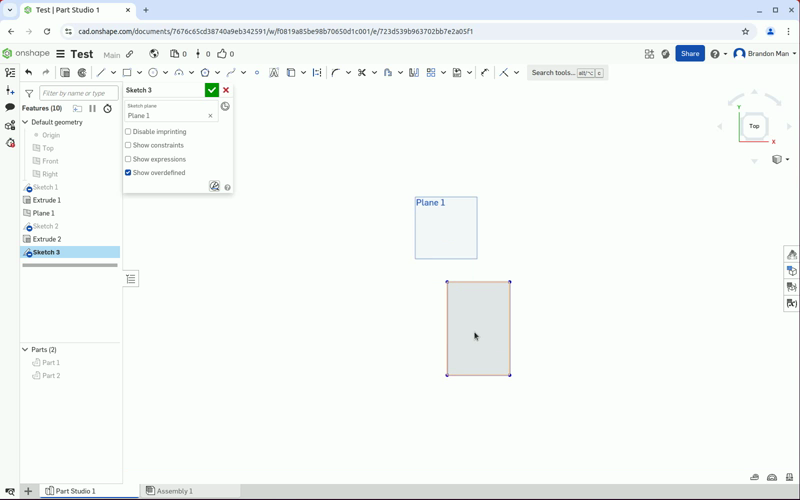
scroll(6)
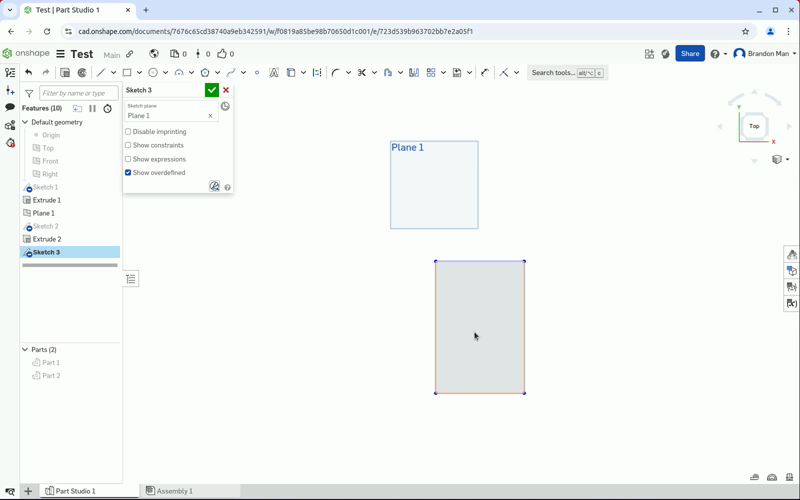
scroll(6)
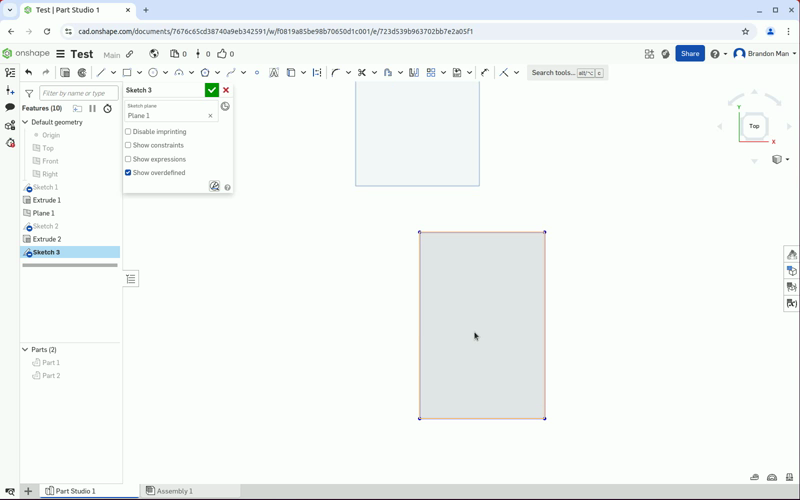
scroll(6)
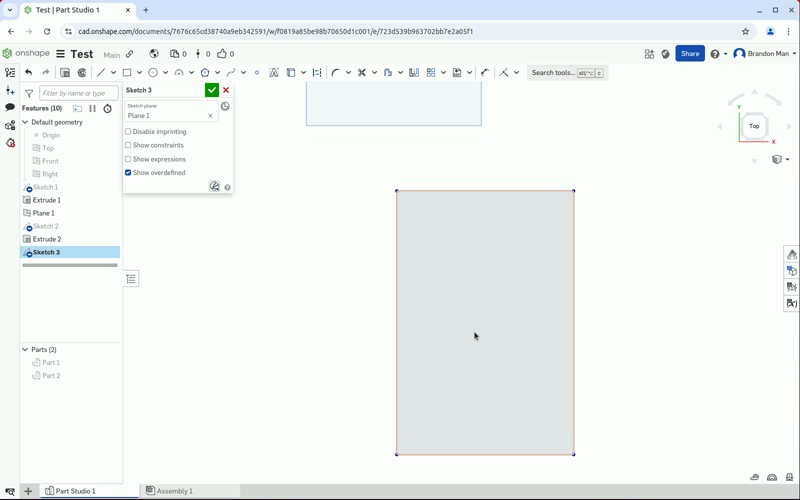
scroll(6)
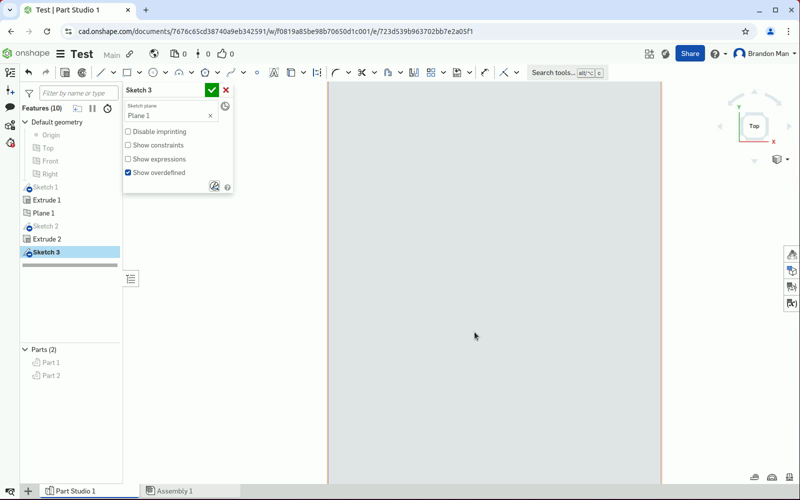
click(474, 331)
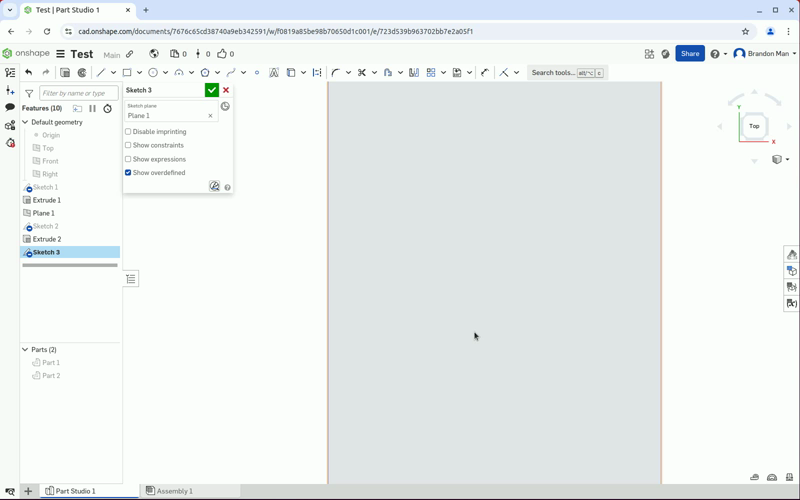
scroll(-6)
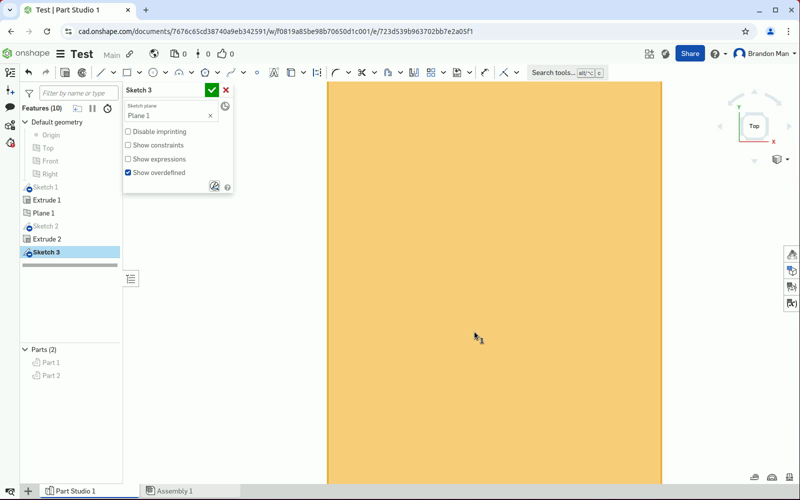
scroll(-6)
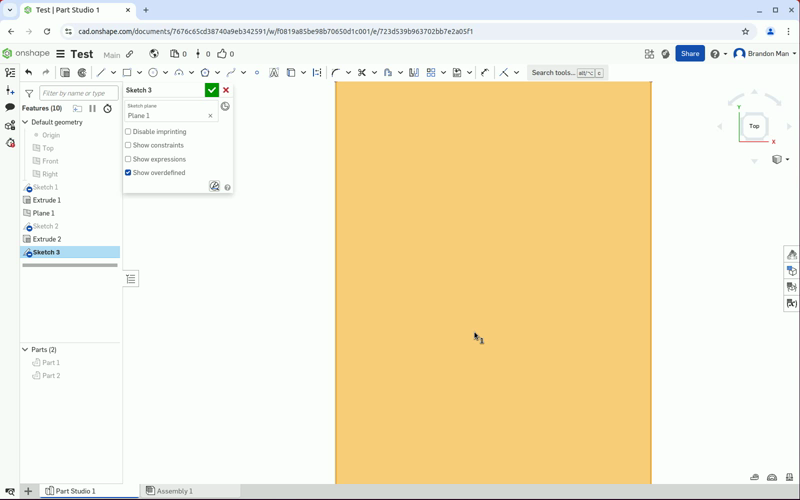
scroll(-6)
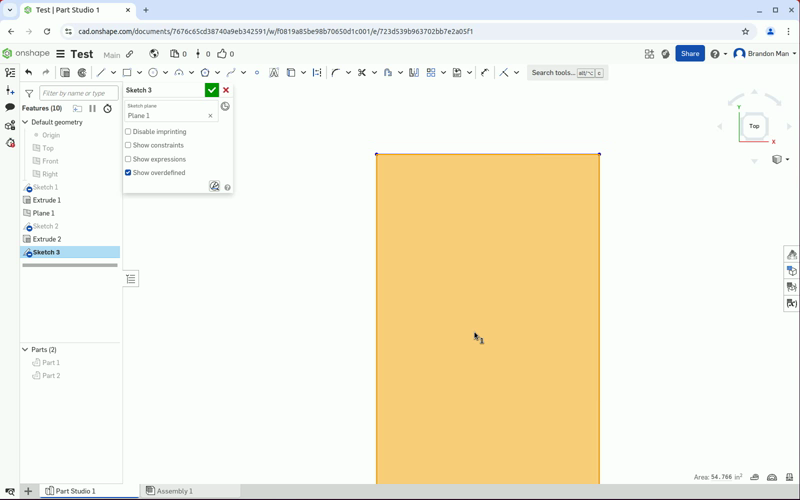
scroll(-6)
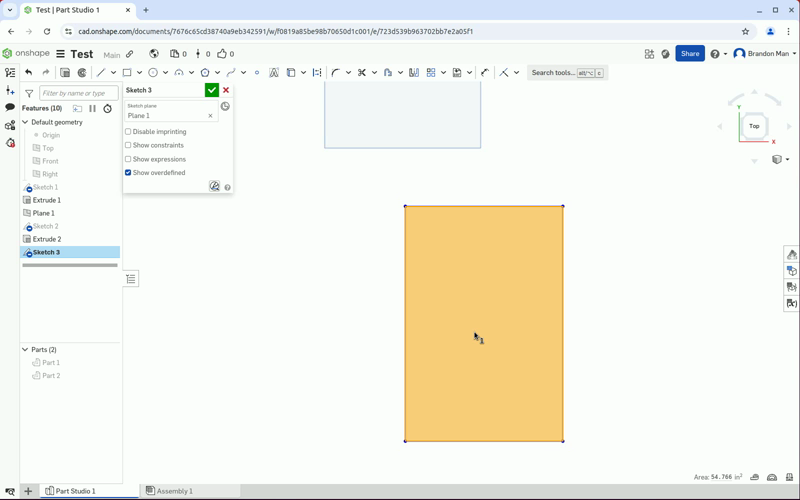
scroll(-6)
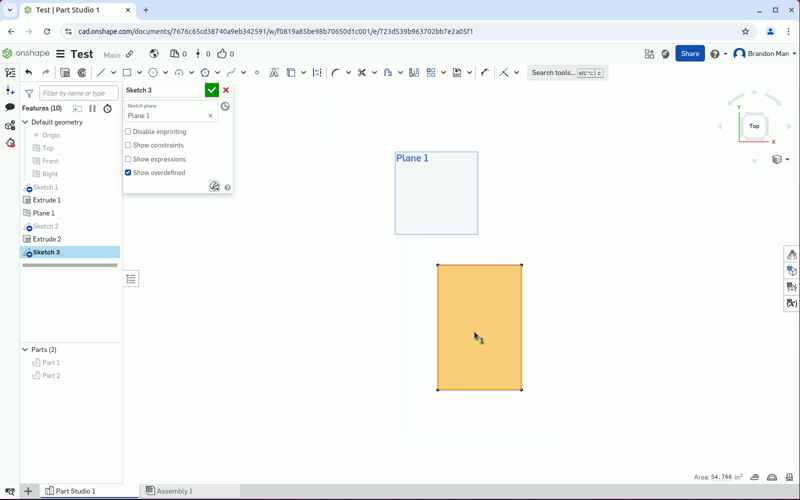
scroll(-6)
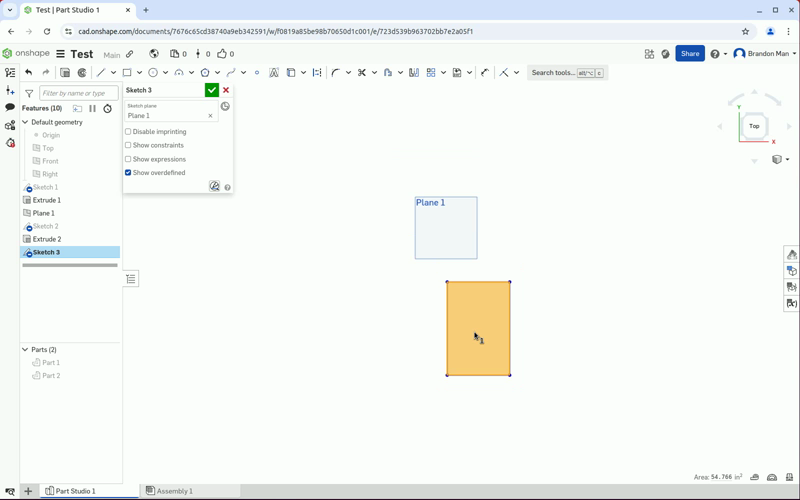
scroll(-6)
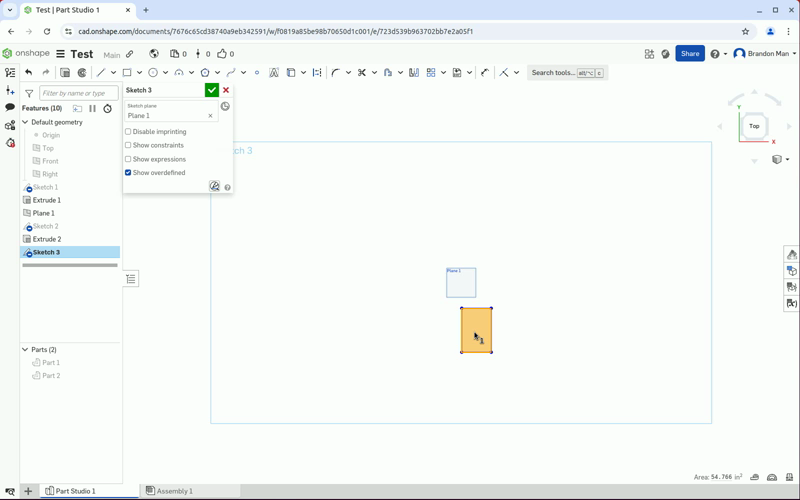
mouse_move(73, 352)
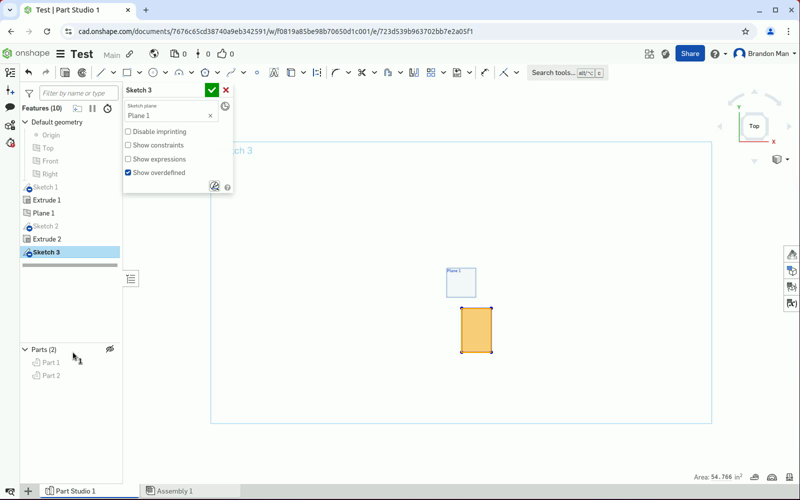
key(shift+y)
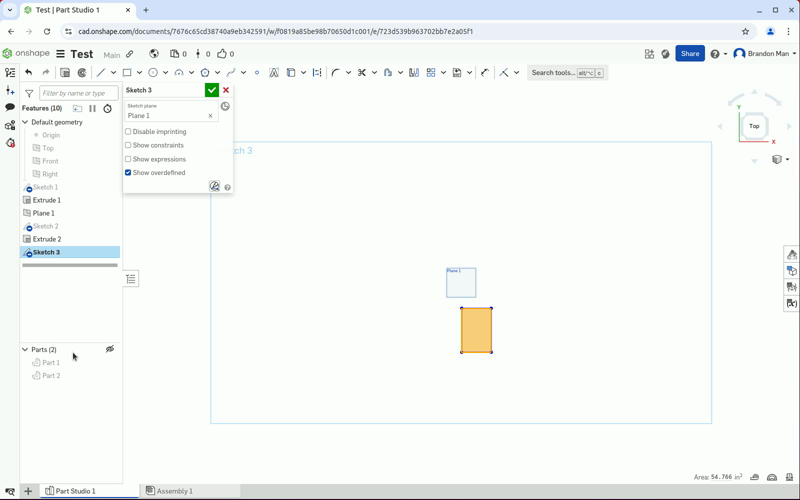
key(shift+e)
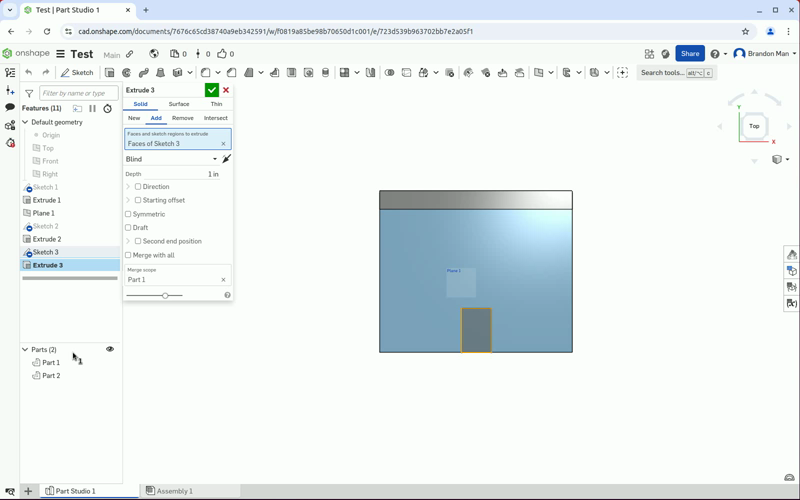
mouse_move(143, 106)
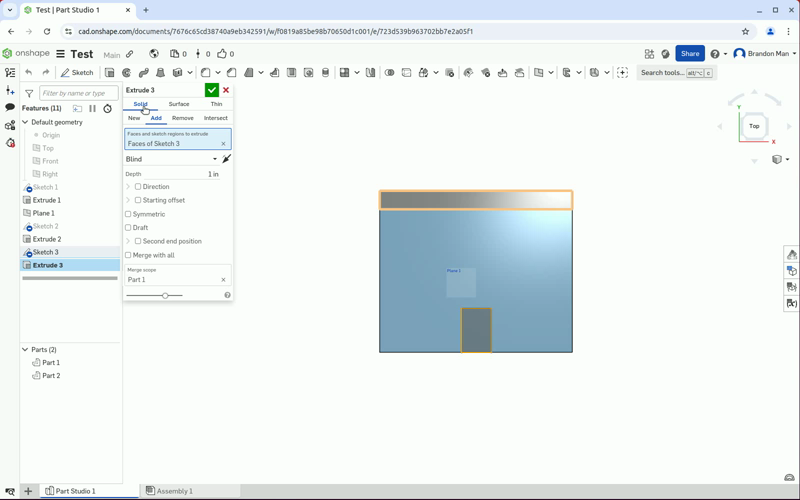
click(143, 106)
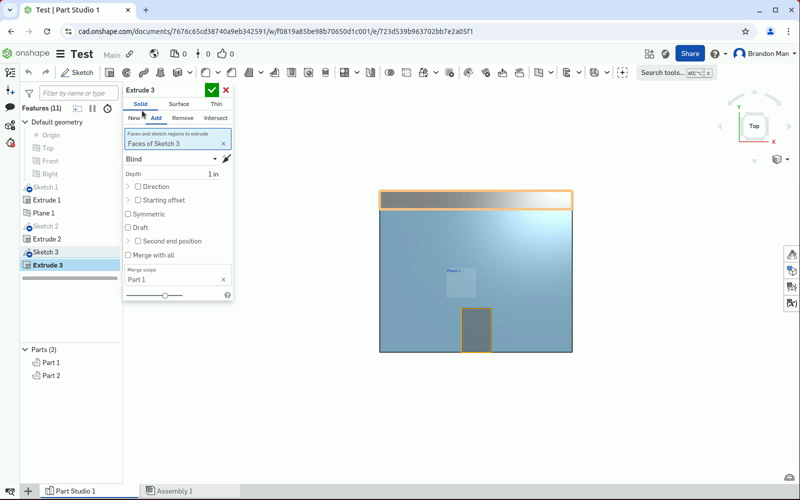
mouse_move(137, 120)
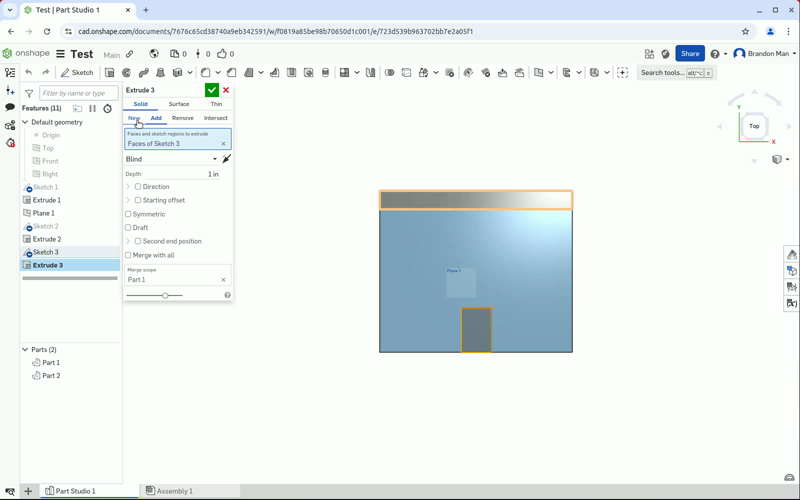
click(137, 120)
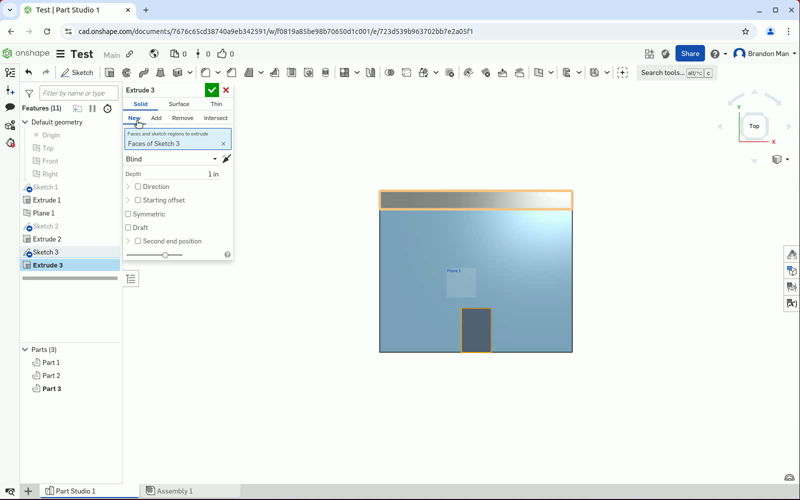
key(tab, 4)
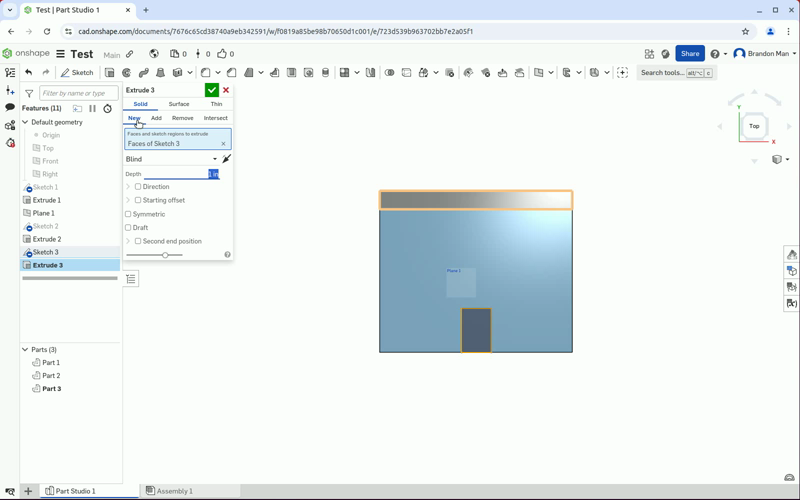
text(3.611)
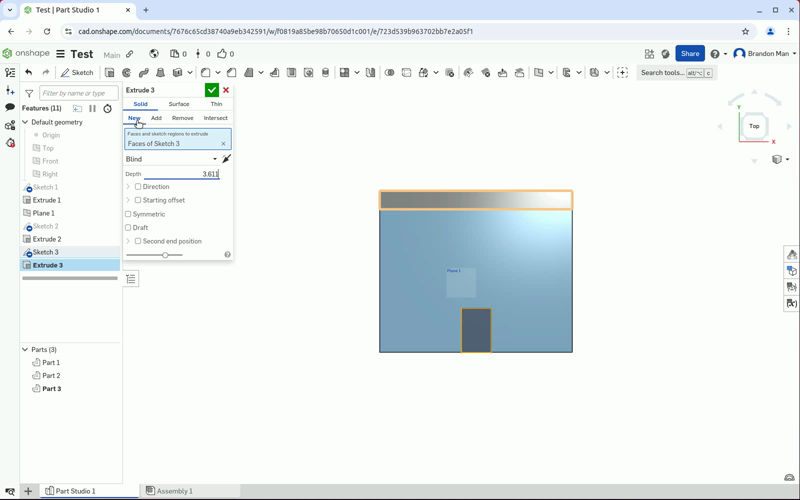
key(enter)
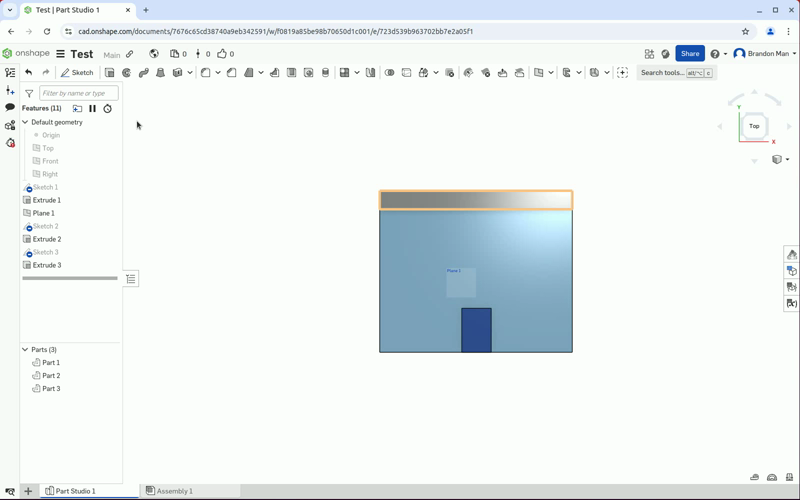
key(shift+h)
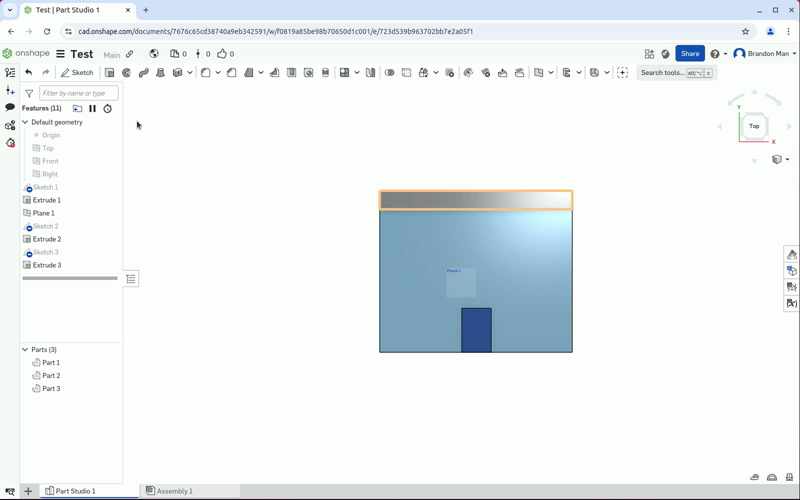
key(shift+h)
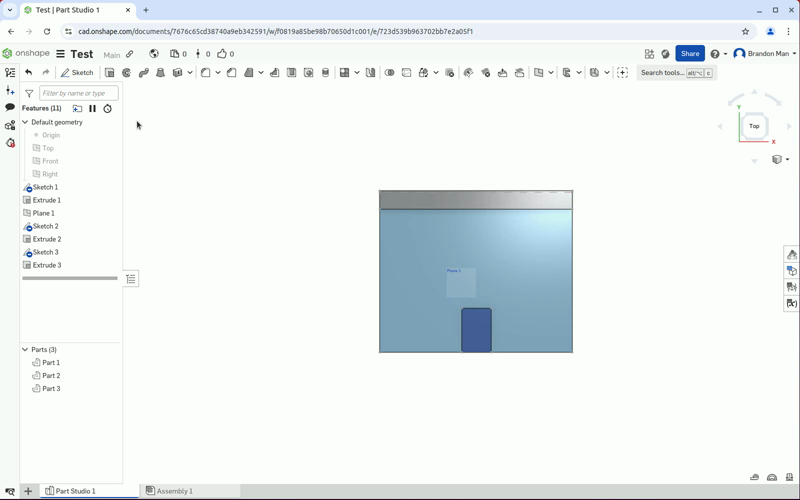
key(shift+7)
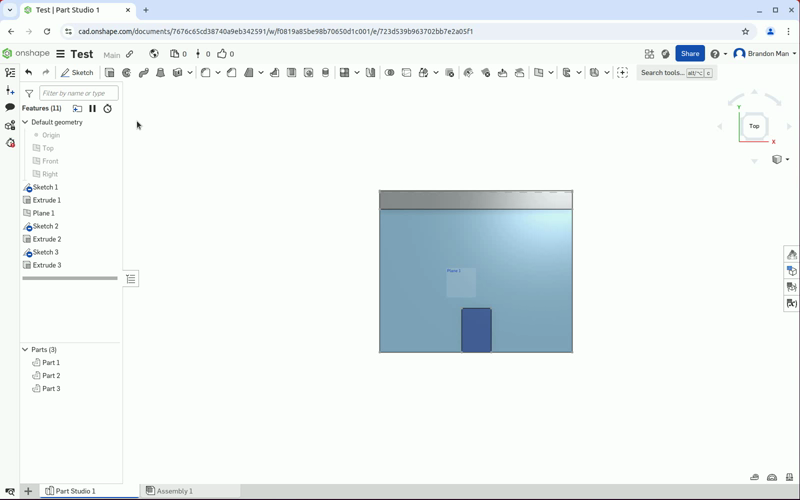
key(up, 3)
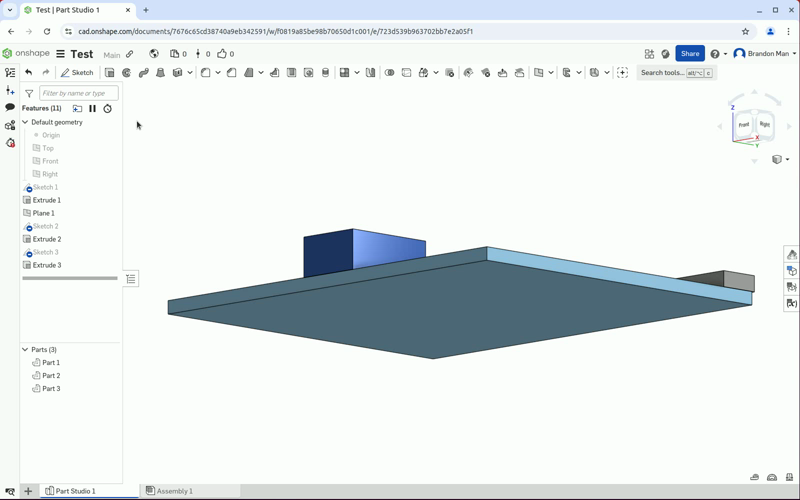
key(left, 3)
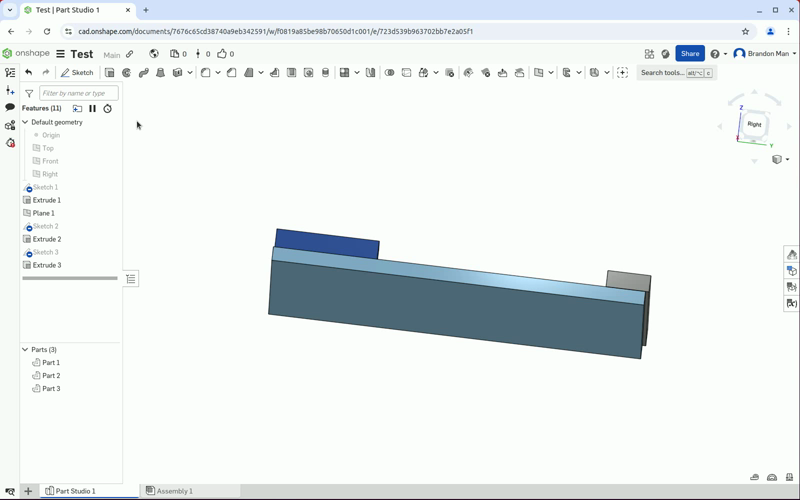
key(right, 3)
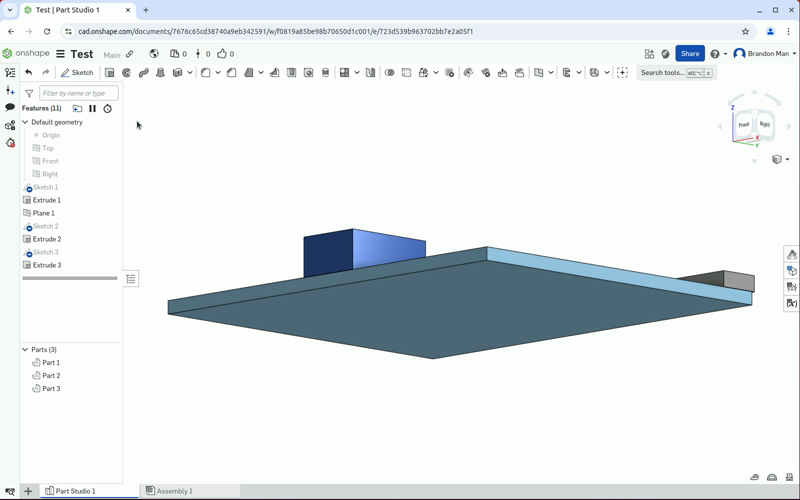
key(down, 3)
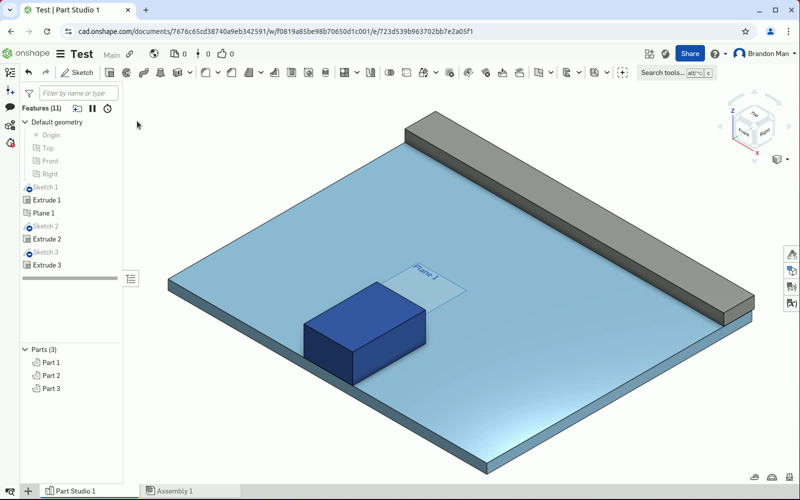
mouse_move(73, 189)
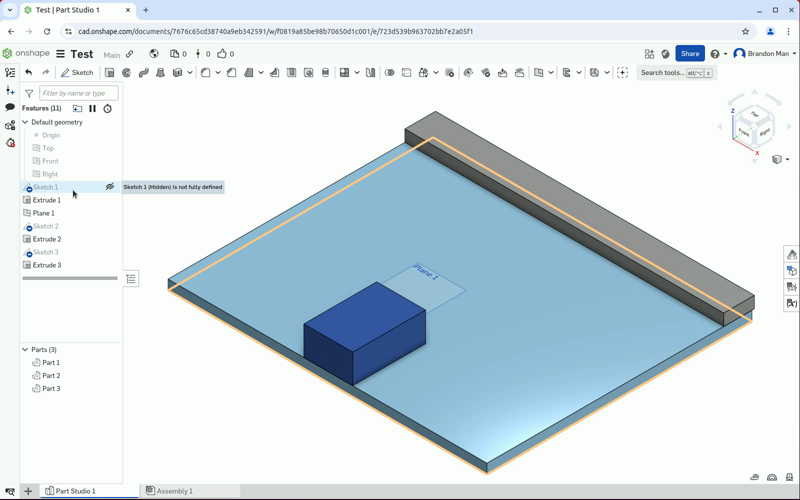
click(73, 189)